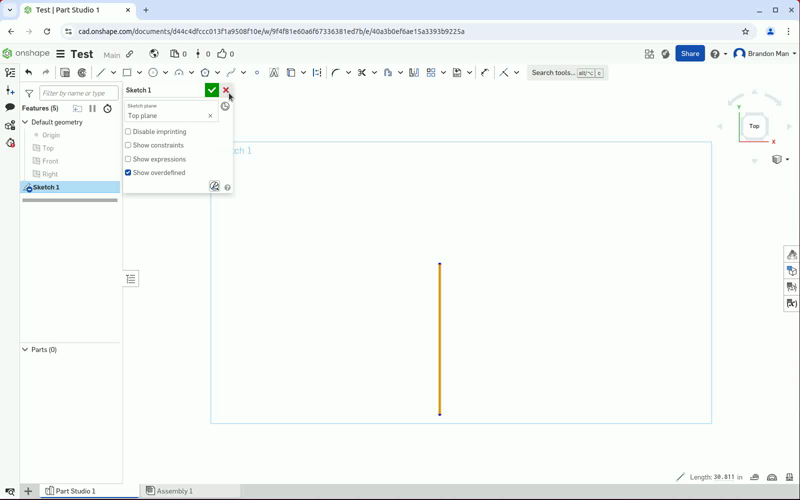
key(shift+h)
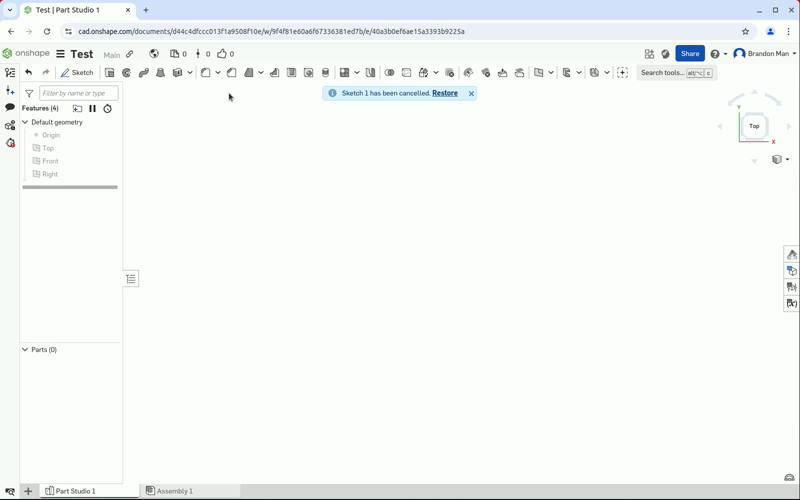
mouse_move(73, 352)
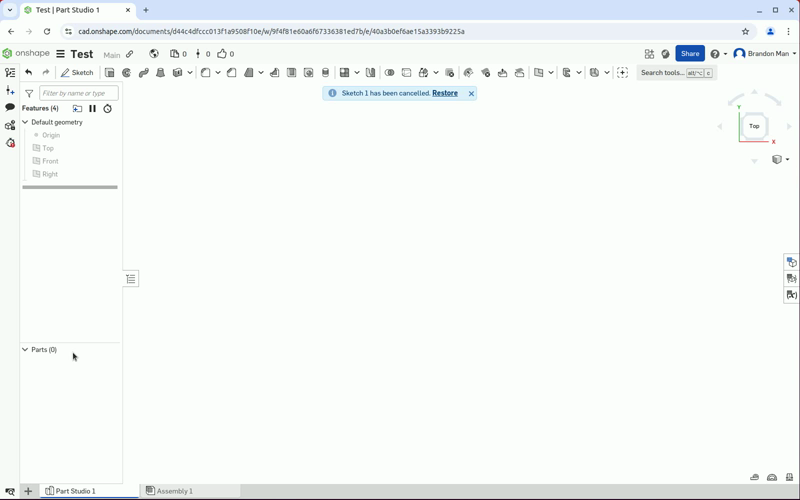
key(y)
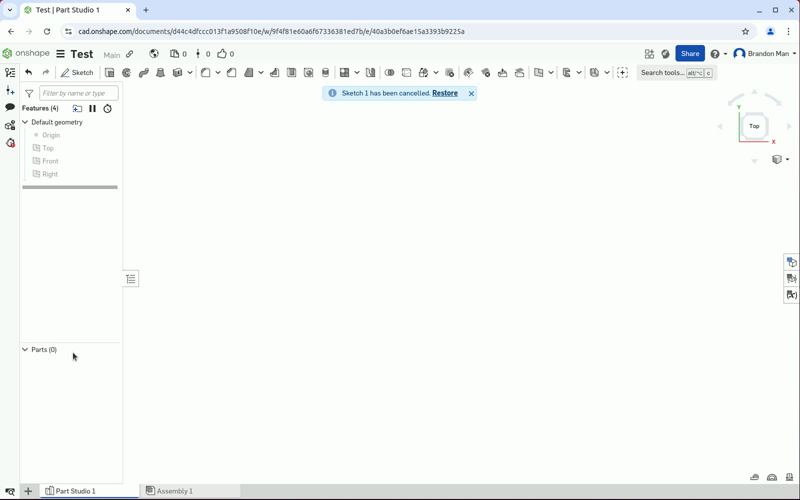
key(shift+p)
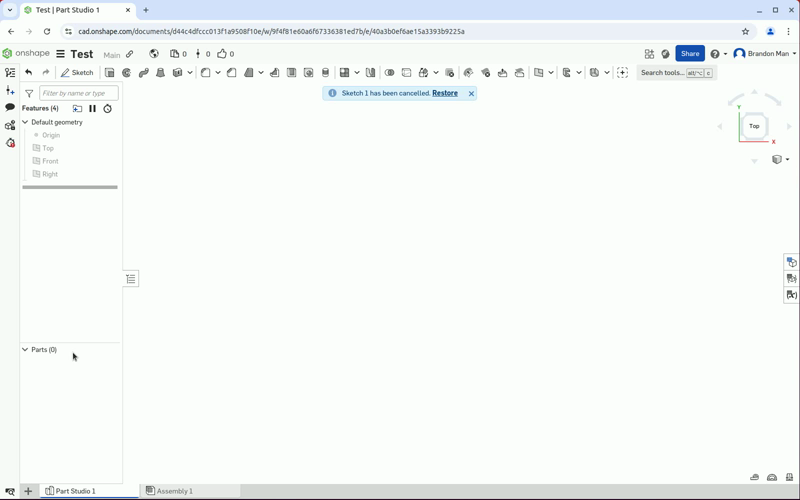
key(space)
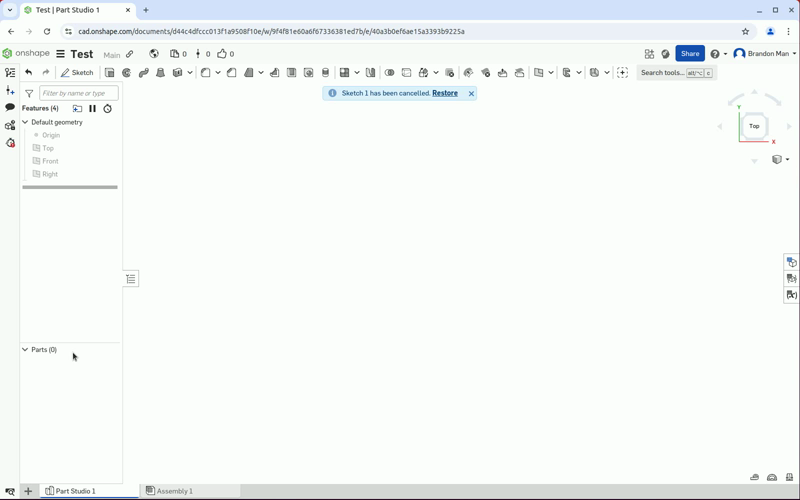
key_down(shift)
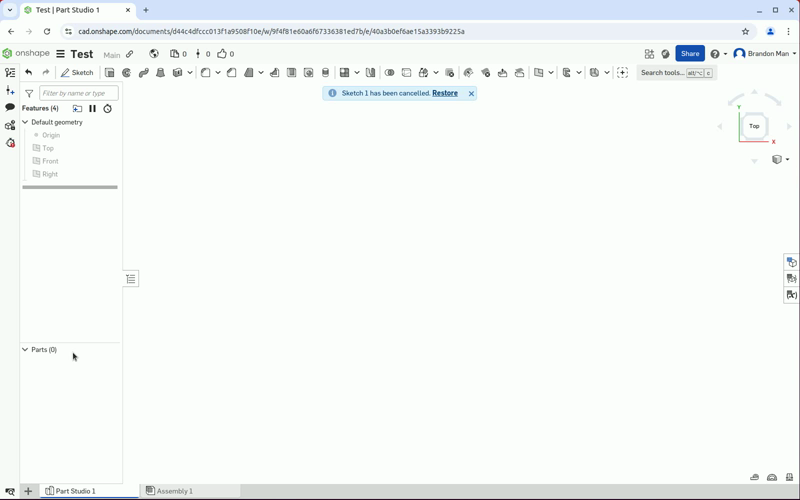
key(up)
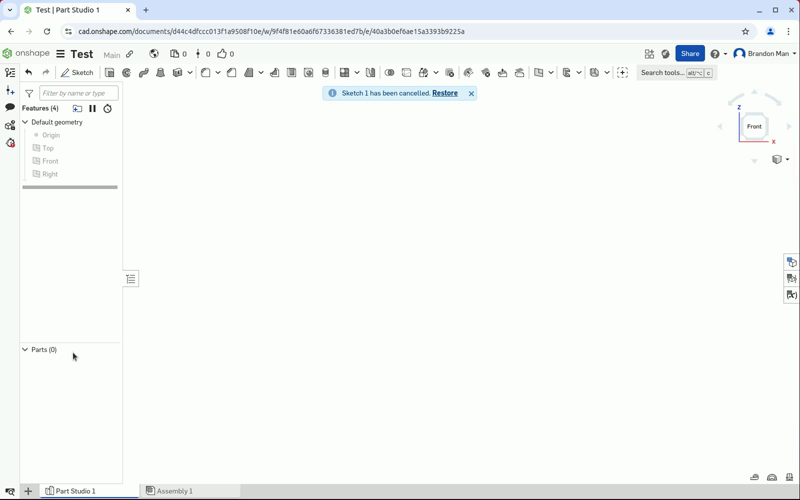
key_up(shift)
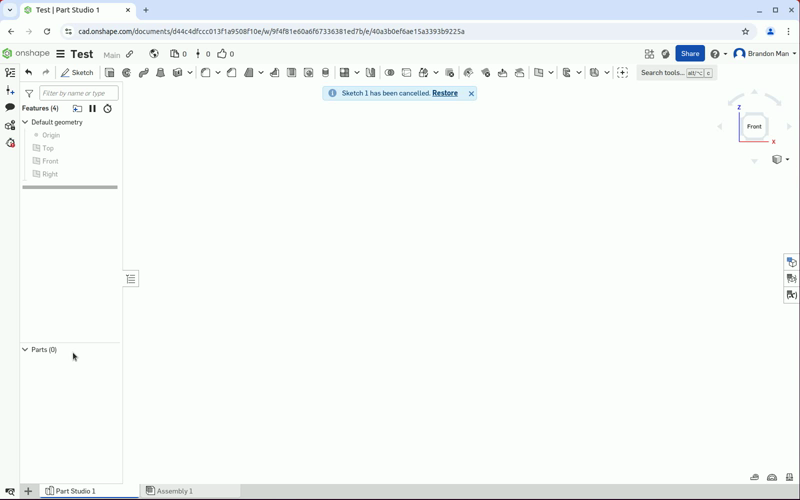
mouse_move(73, 352)
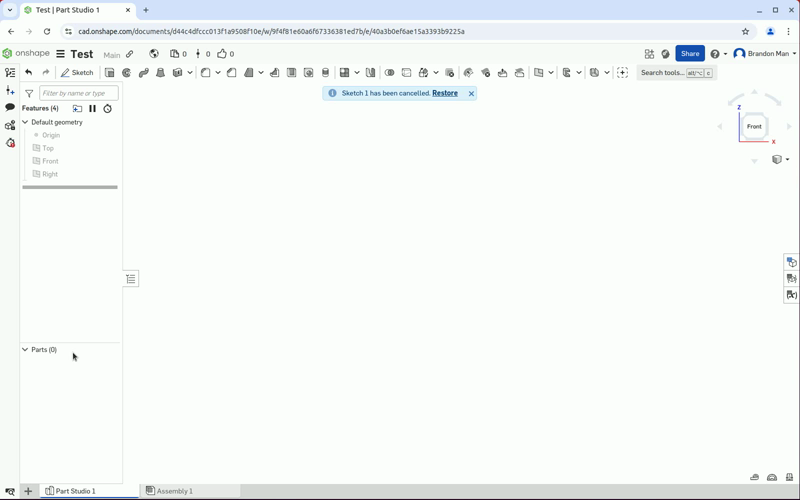
key(shift+y)
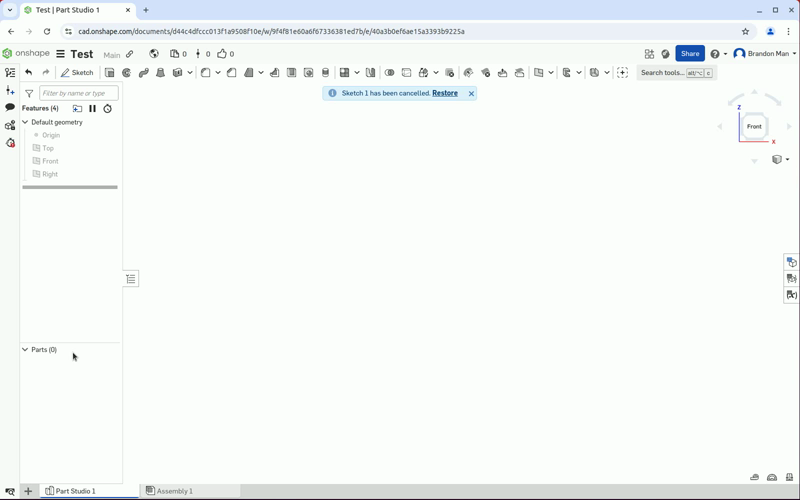
key(shift+s)
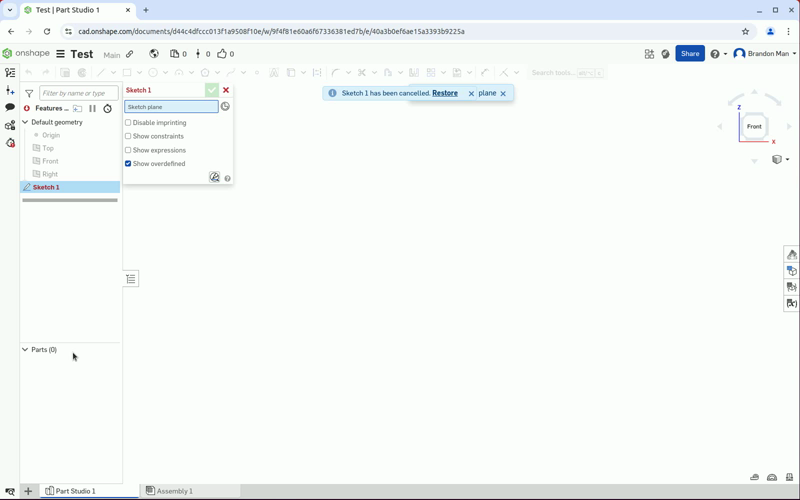
mouse_move(73, 163)
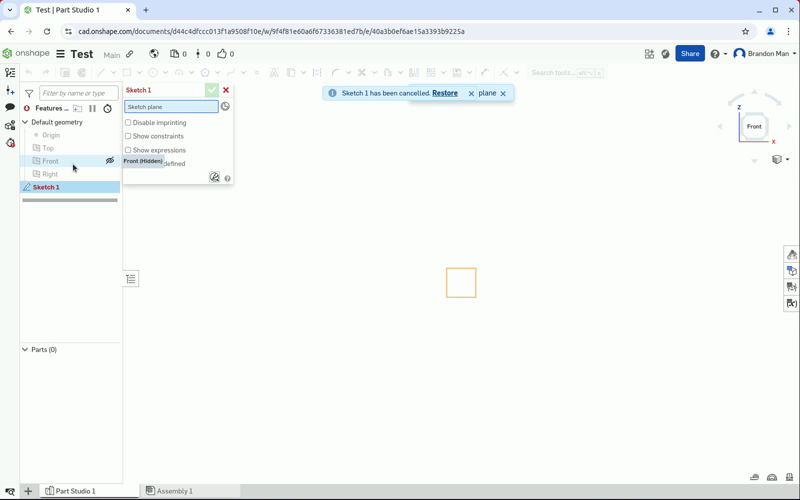
click(73, 163)
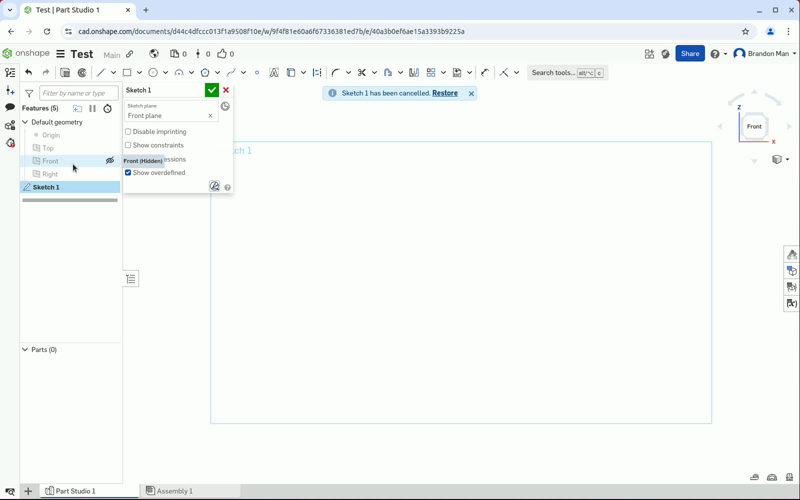
mouse_move(73, 352)
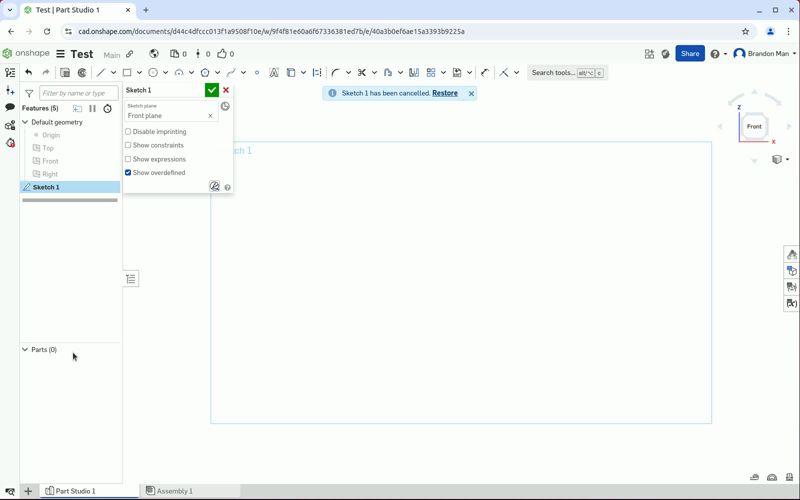
key(y)
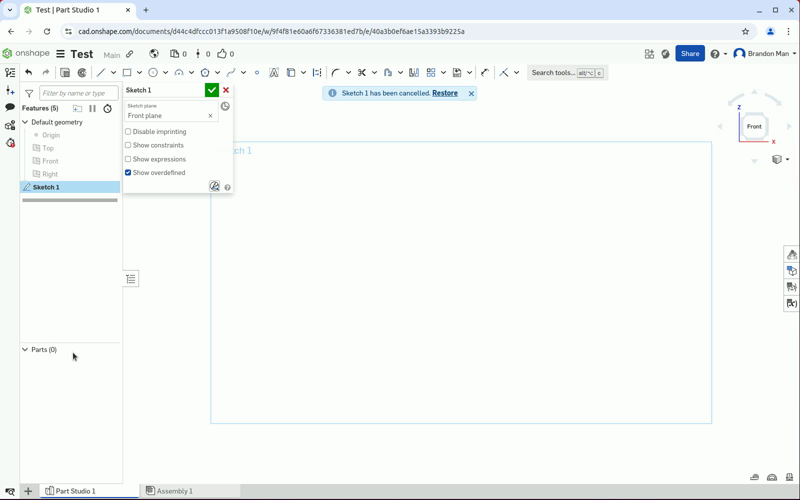
key(l)
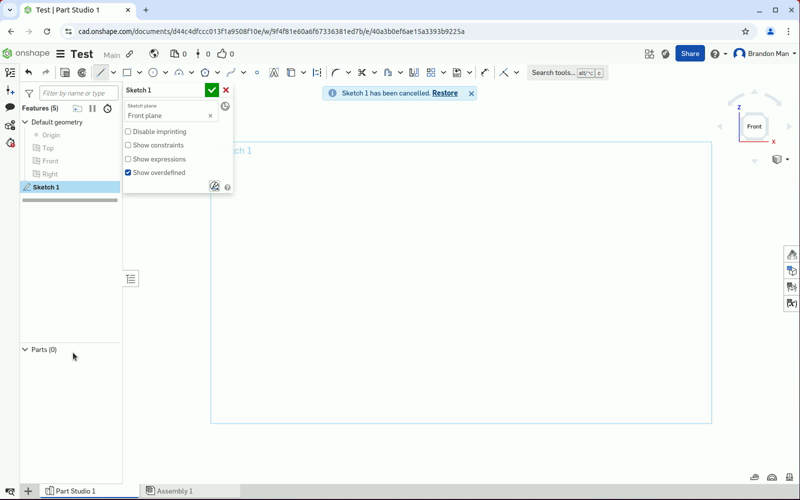
key_down(shift)
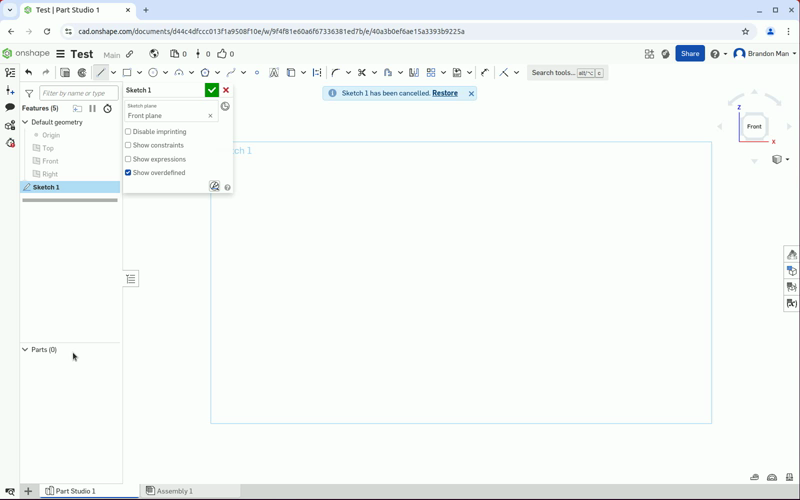
mouse_move(378, 353)
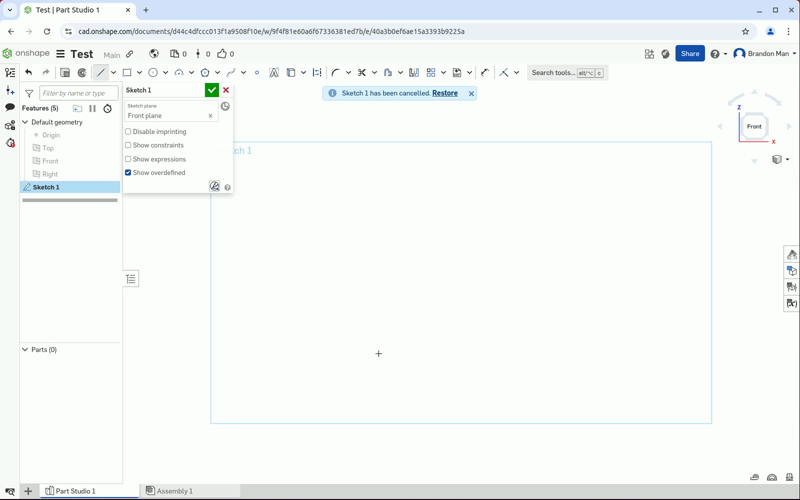
click(378, 353)
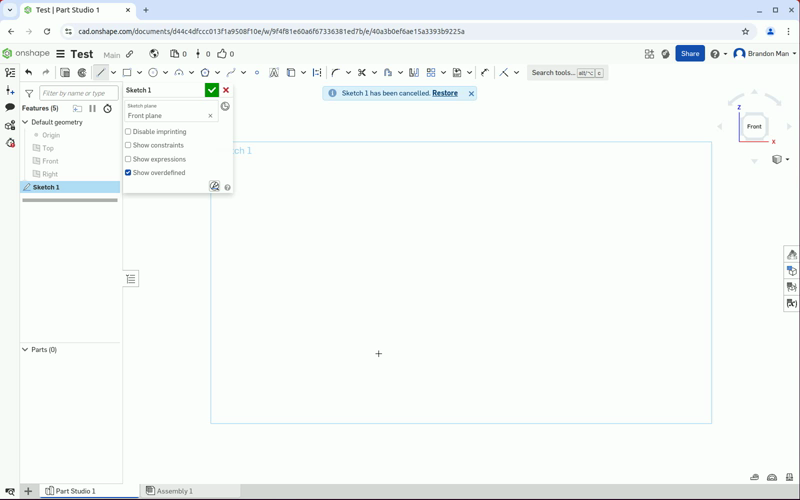
key_up(shift)
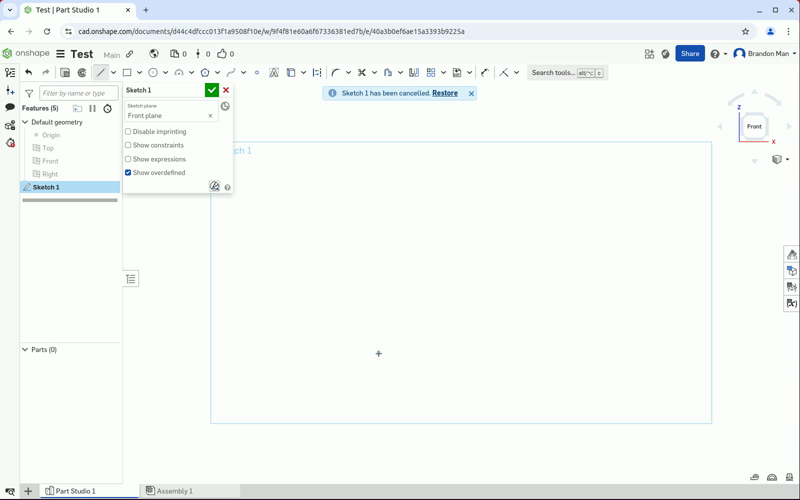
key_down(shift)
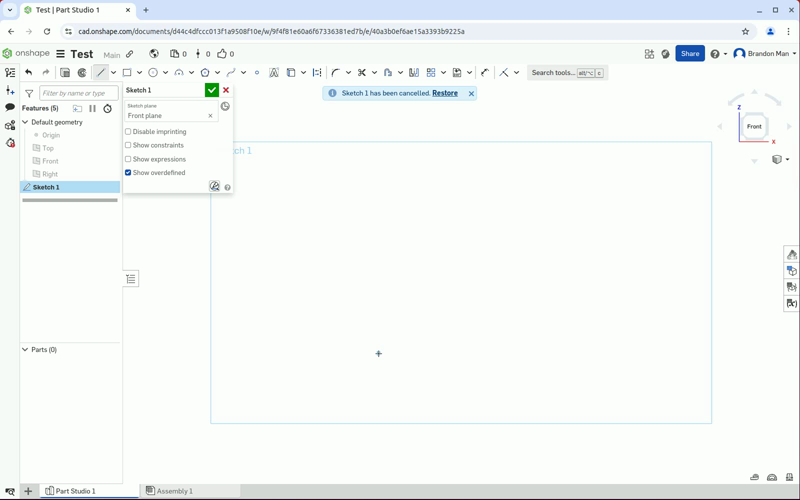
mouse_move(572, 353)
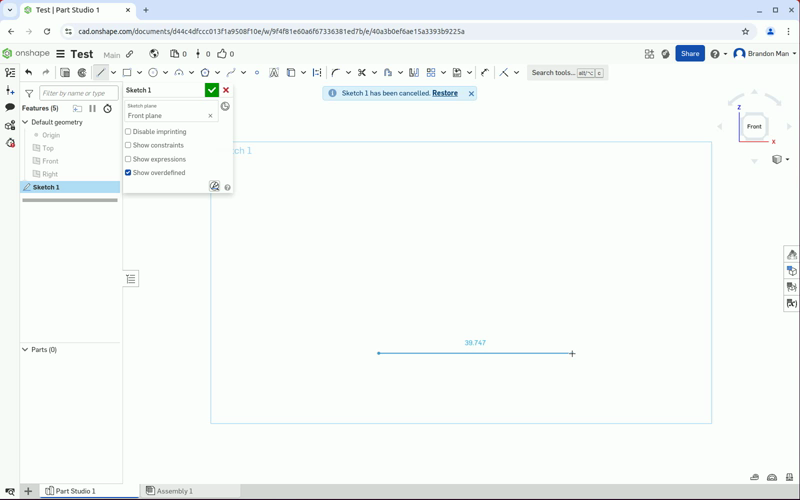
click(572, 353)
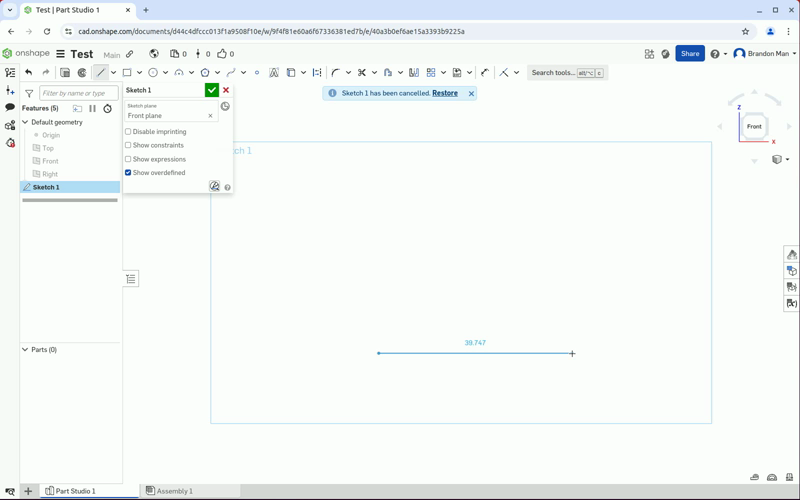
key_up(shift)
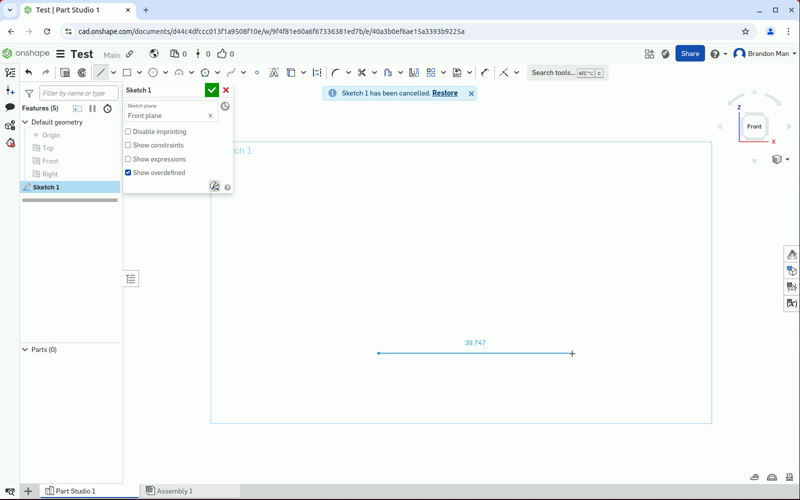
key_down(shift)
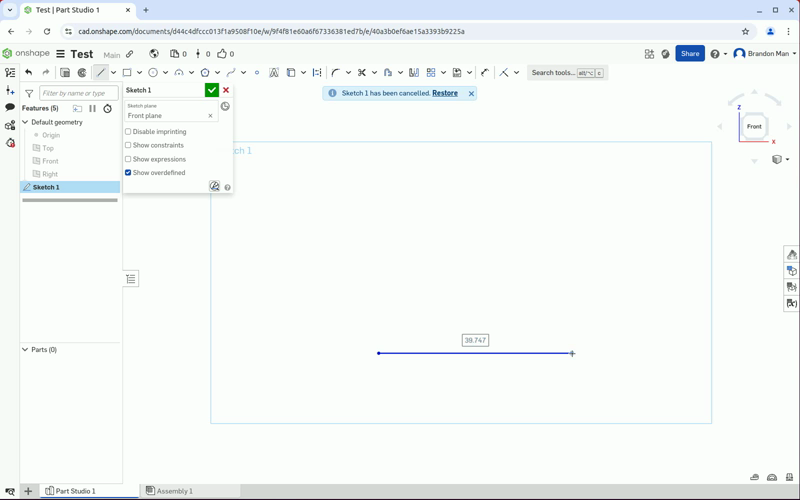
mouse_move(572, 228)
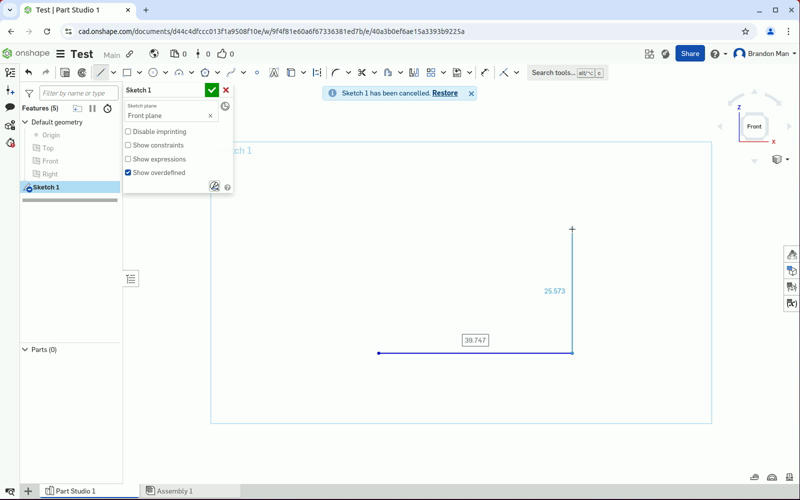
click(572, 228)
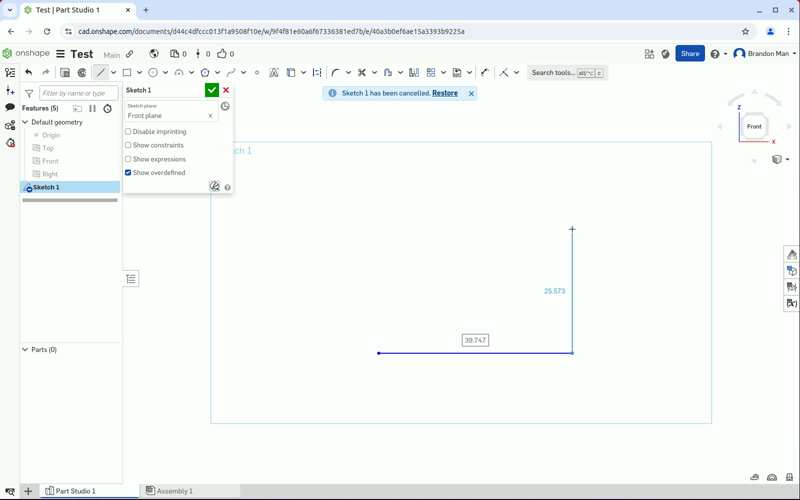
key_up(shift)
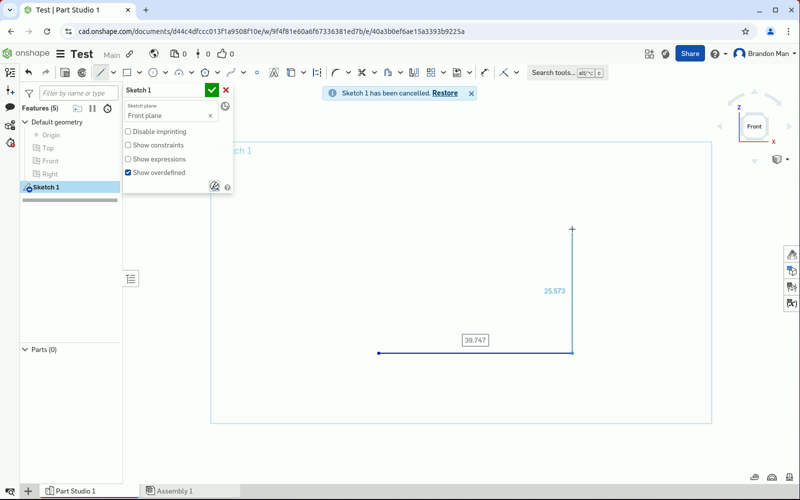
key_down(shift)
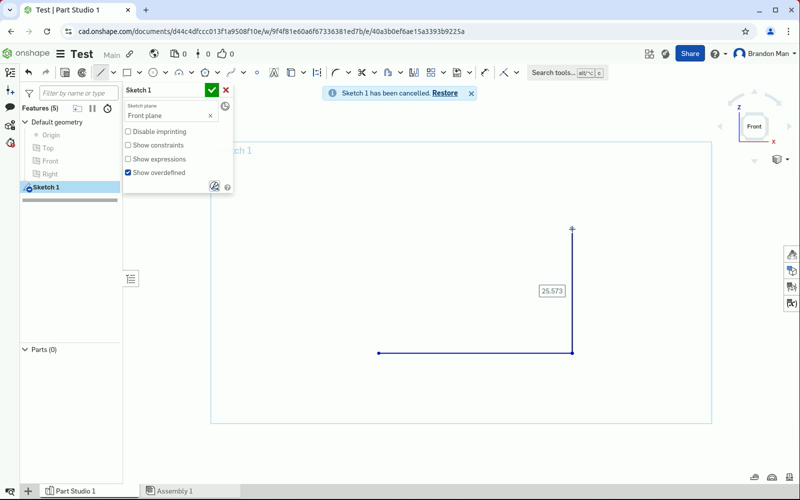
mouse_move(378, 228)
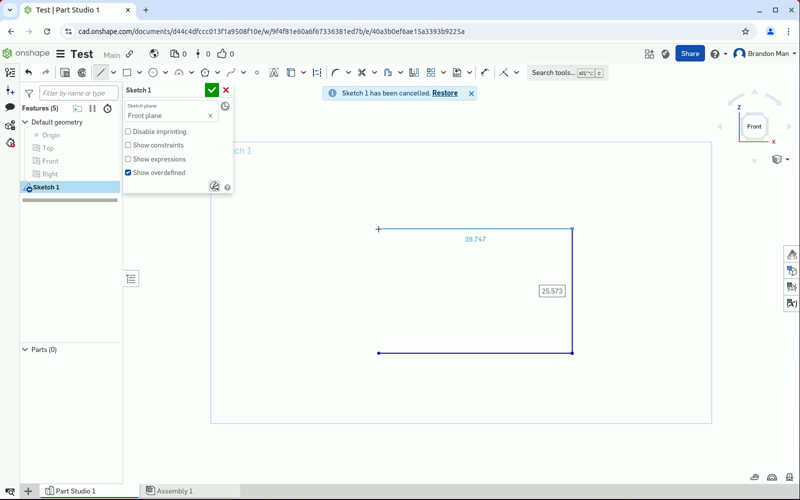
click(378, 228)
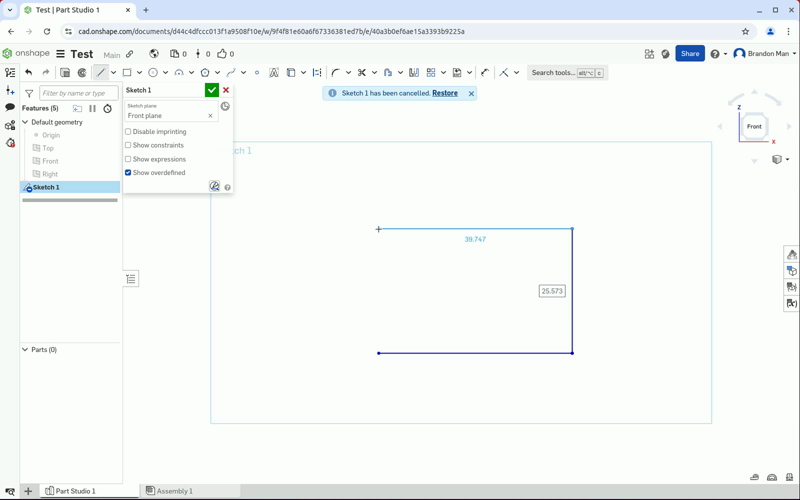
key_up(shift)
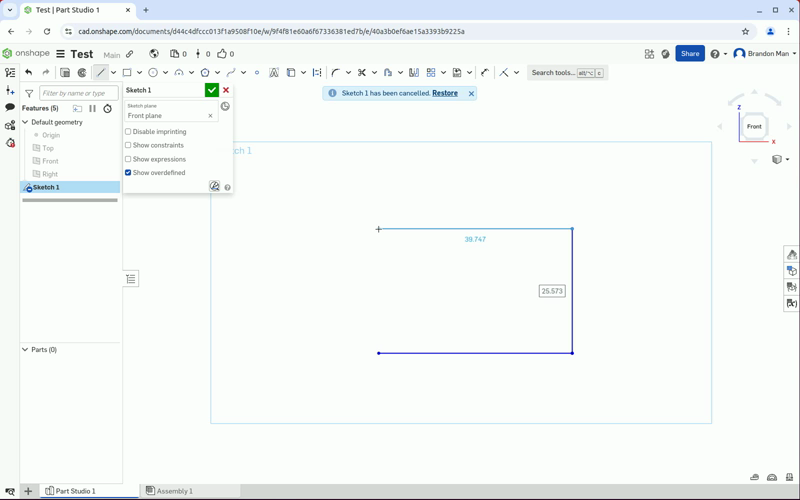
key_down(shift)
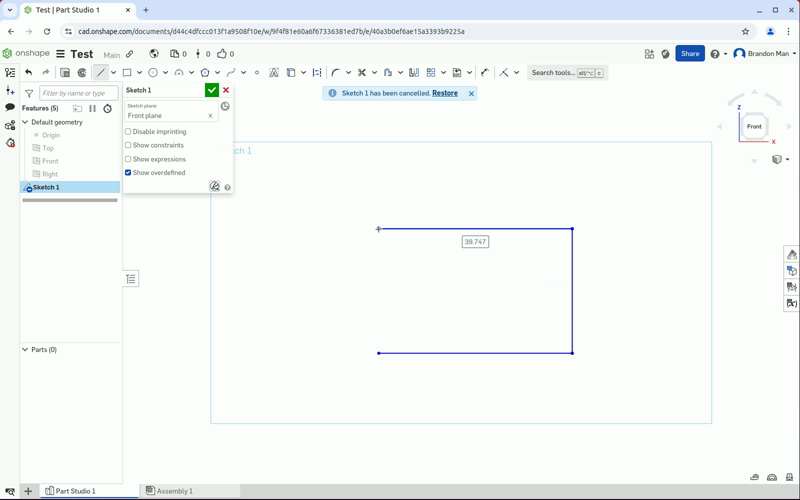
mouse_move(378, 353)
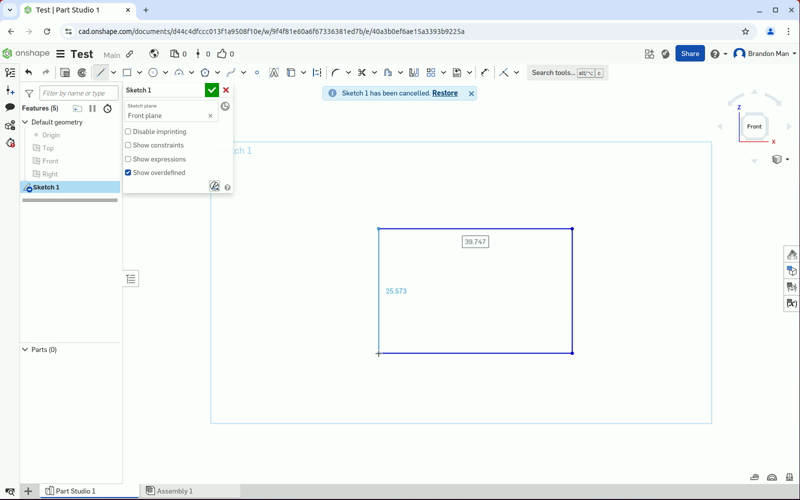
key_up(shift)
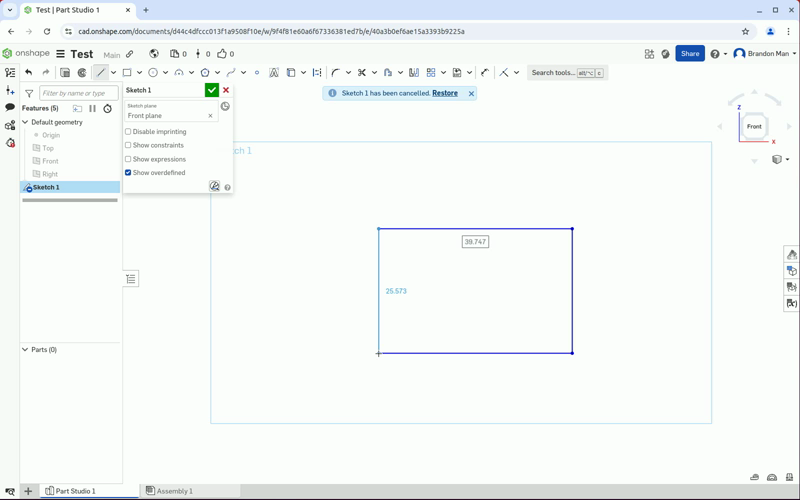
click(378, 353)
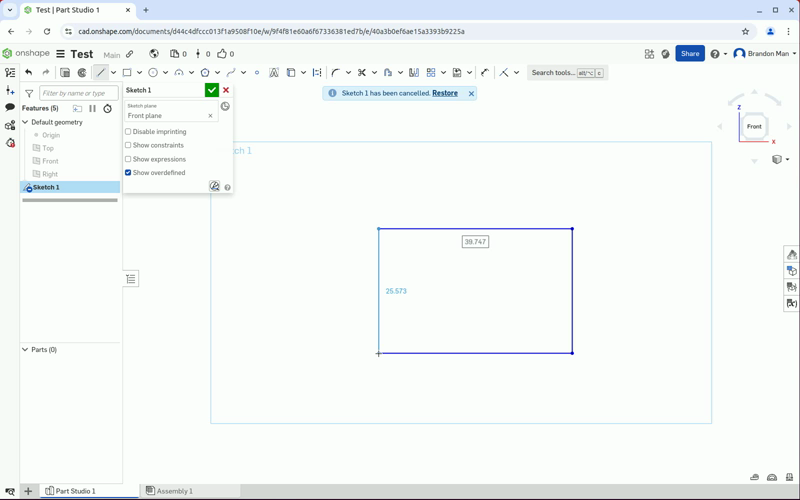
key(esc)
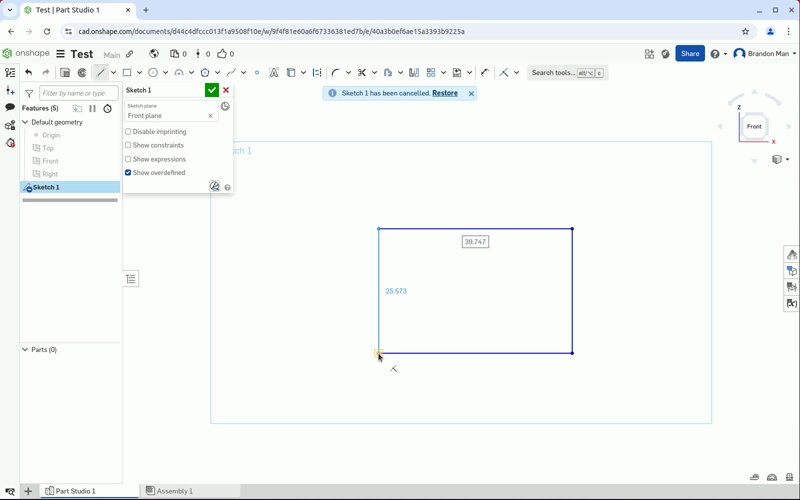
mouse_move(431, 321)
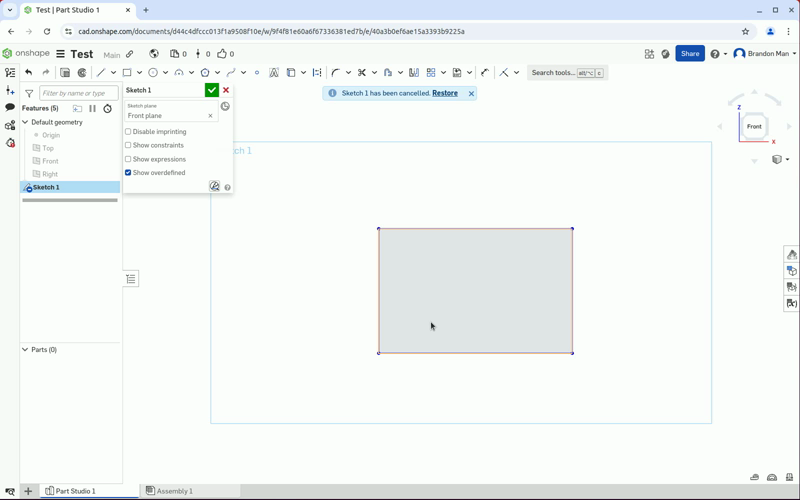
click(431, 321)
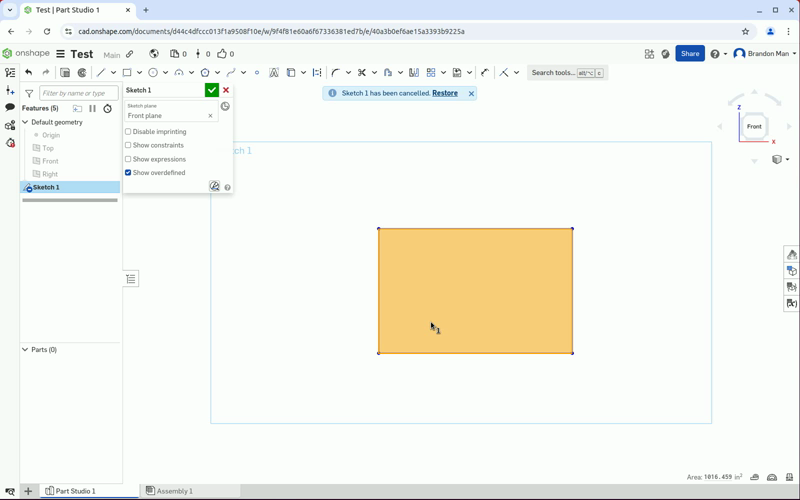
mouse_move(73, 352)
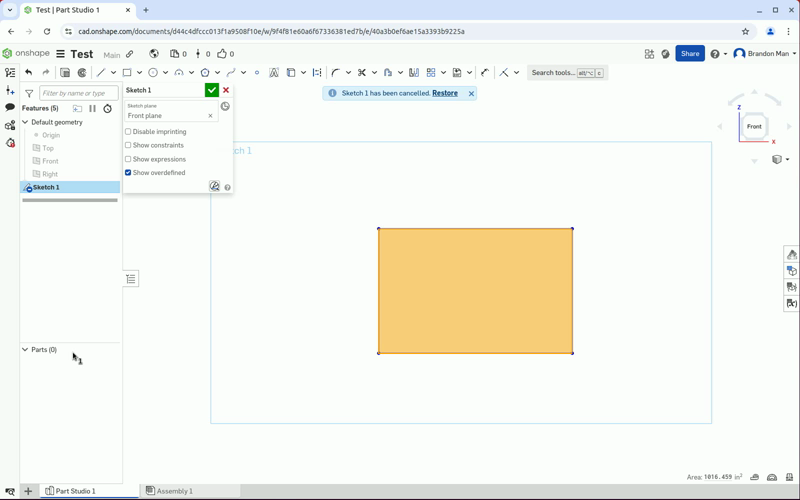
key(shift+y)
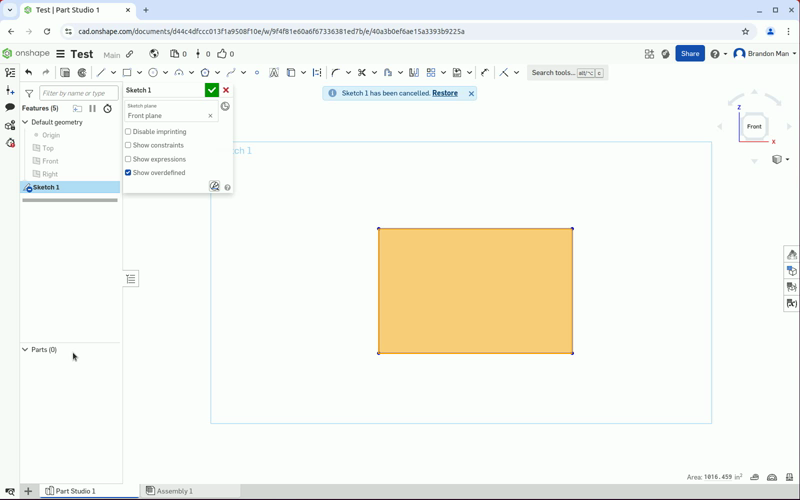
key(shift+e)
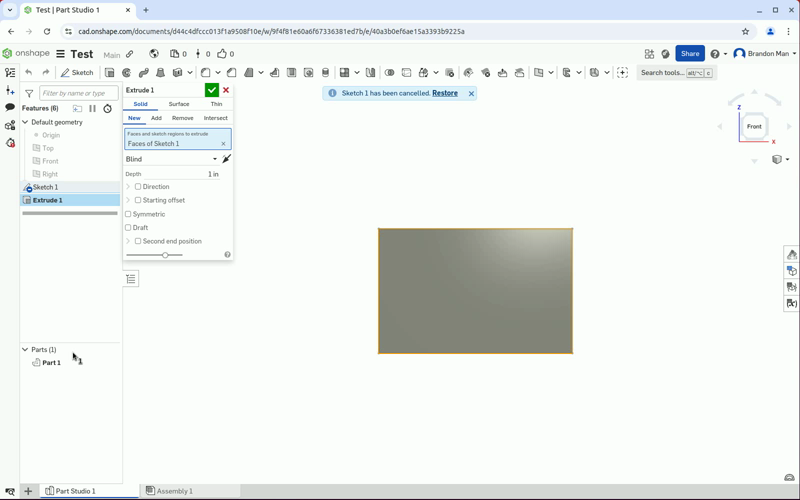
mouse_move(143, 106)
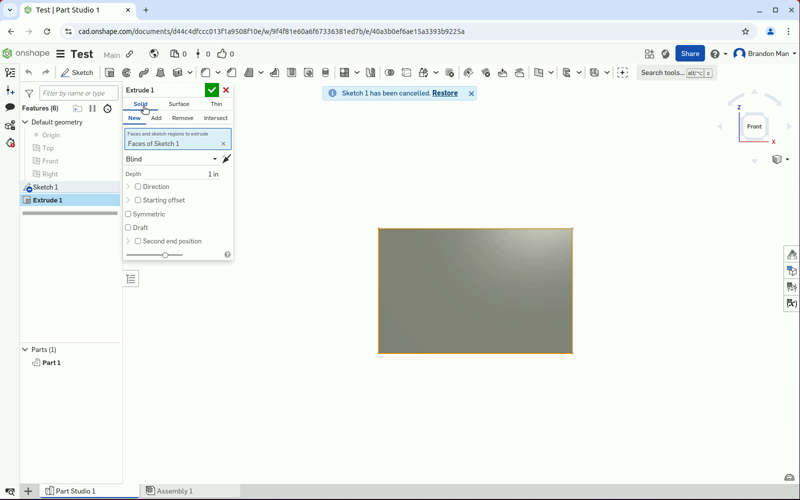
click(143, 106)
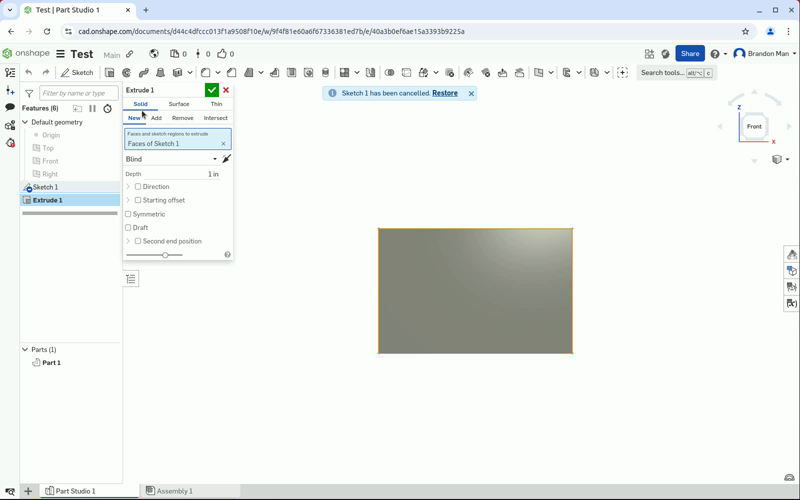
mouse_move(137, 120)
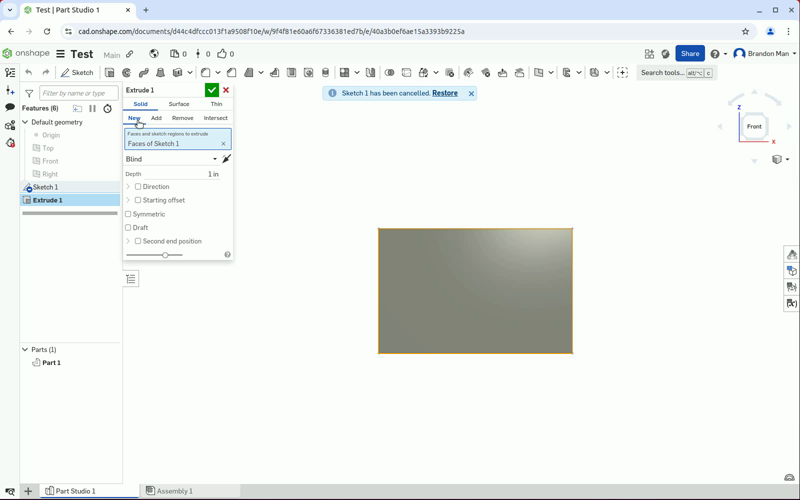
click(137, 120)
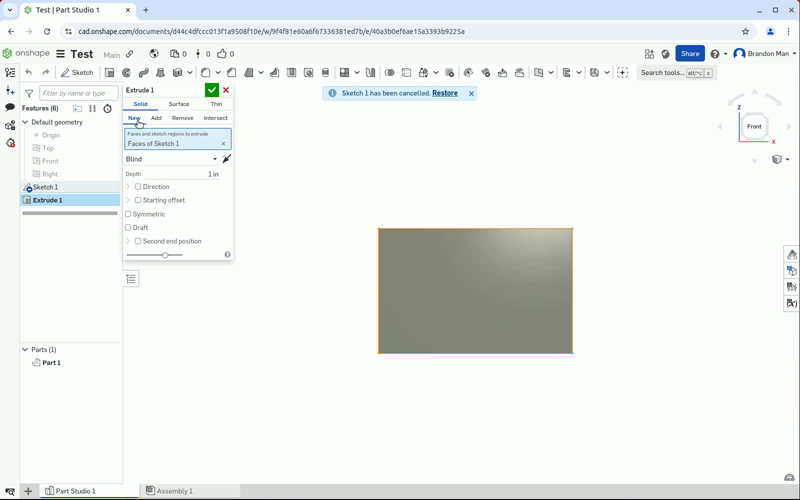
key(tab, 4)
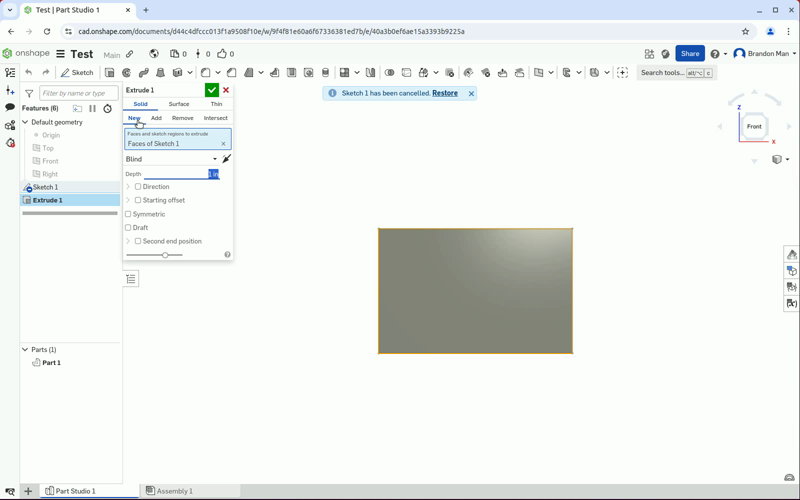
text(5.777)
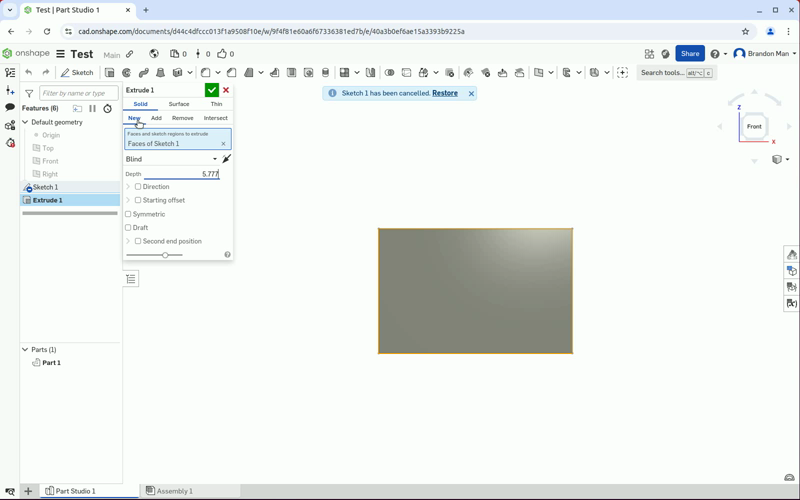
key(enter)
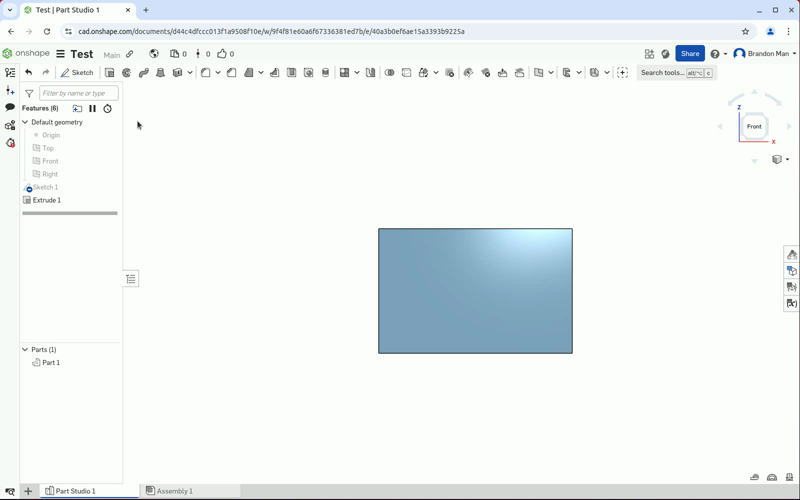
key(shift+h)
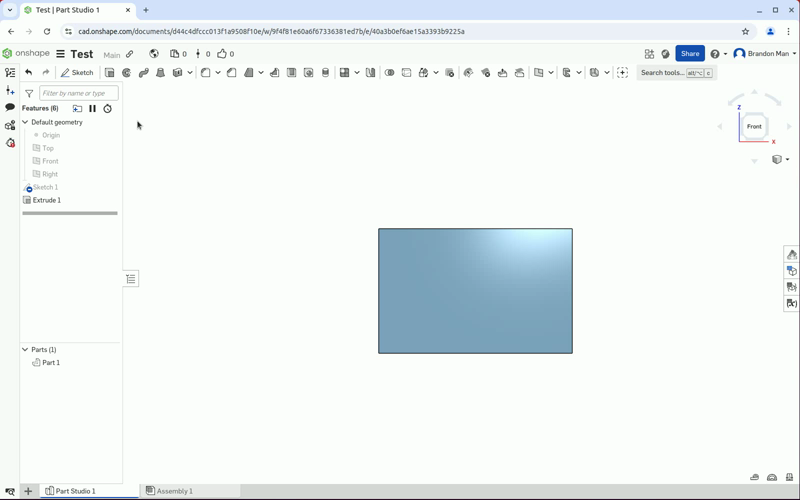
key(shift+h)
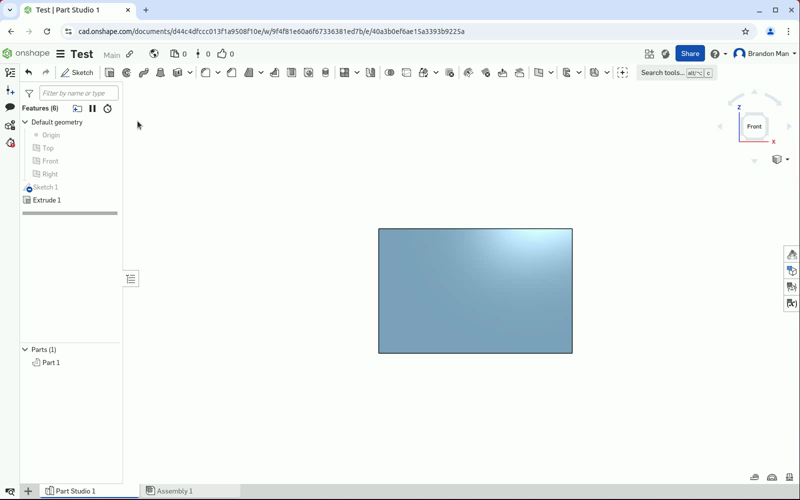
mouse_move(73, 189)
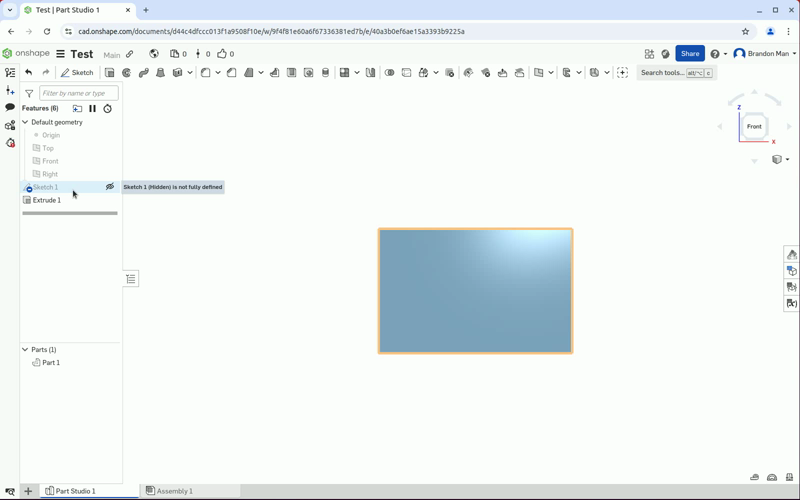
click(73, 189)
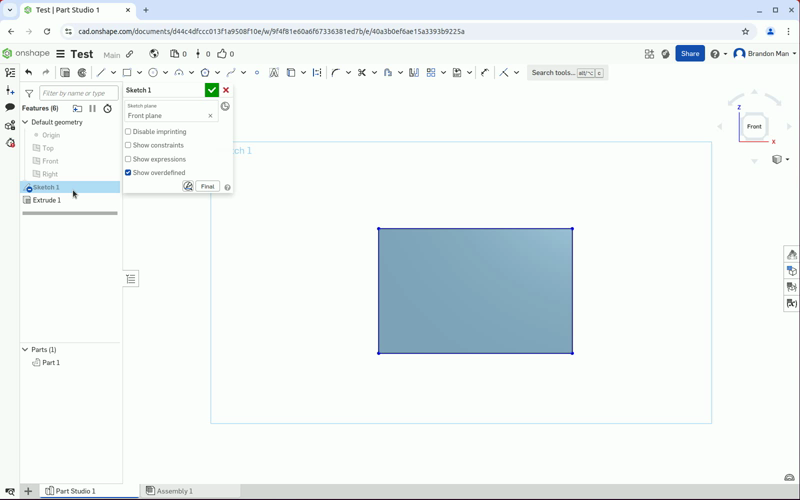
mouse_move(229, 92)
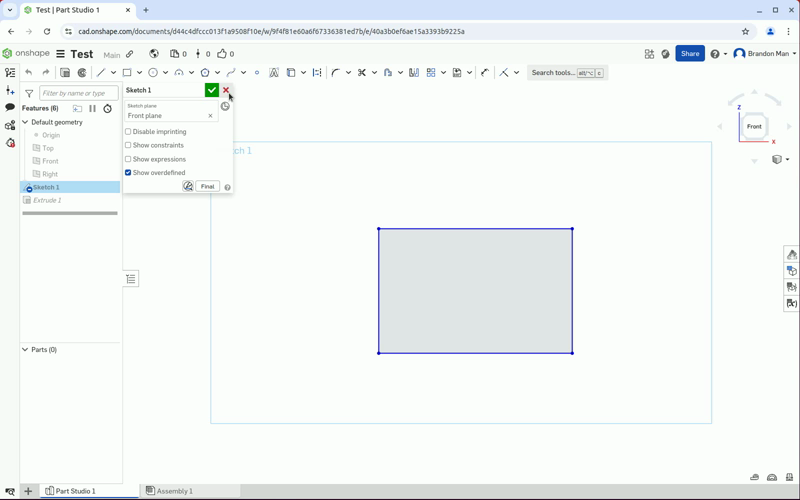
click(229, 92)
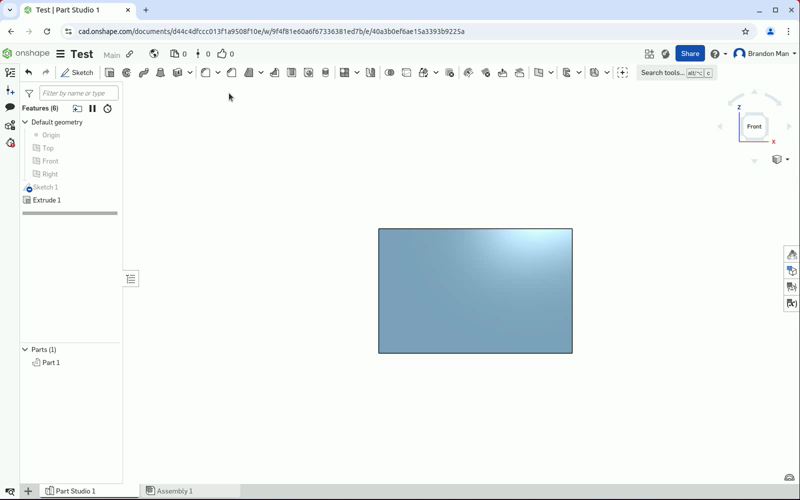
mouse_move(541, 75)
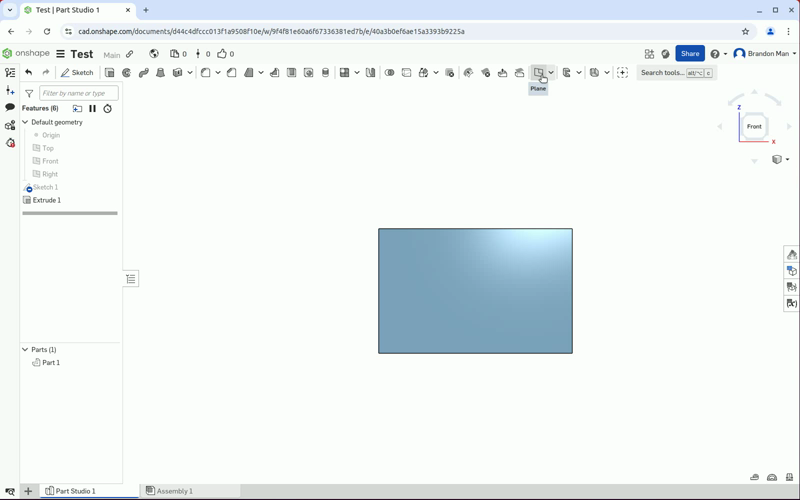
click(541, 75)
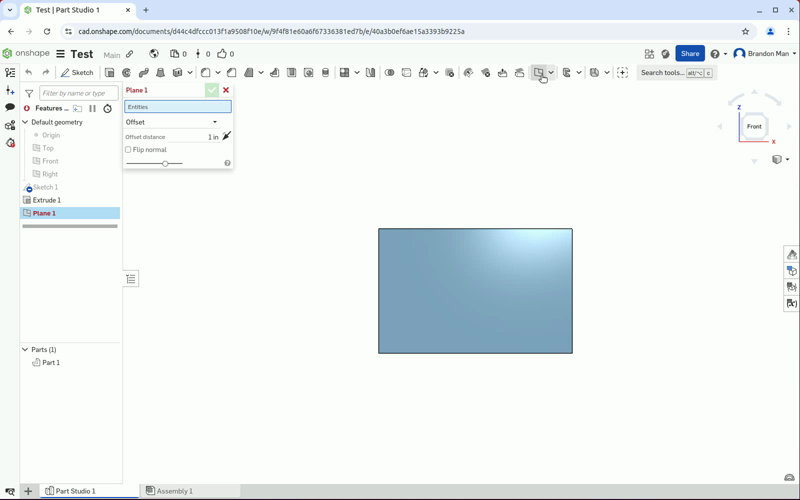
mouse_move(73, 163)
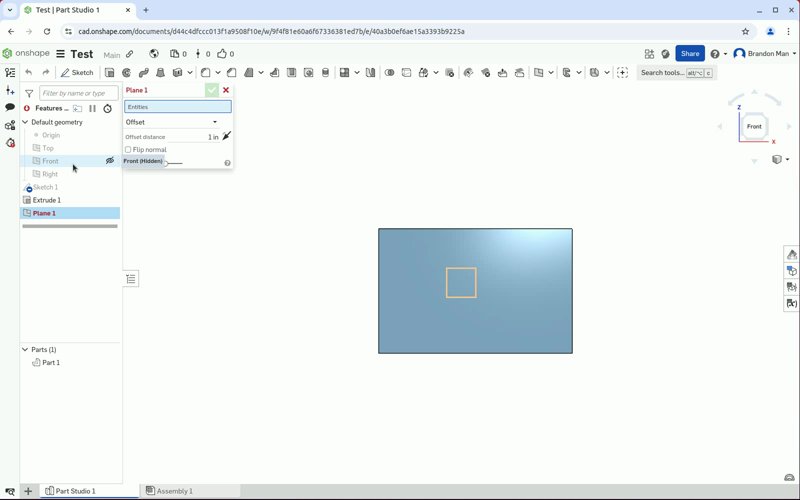
click(73, 163)
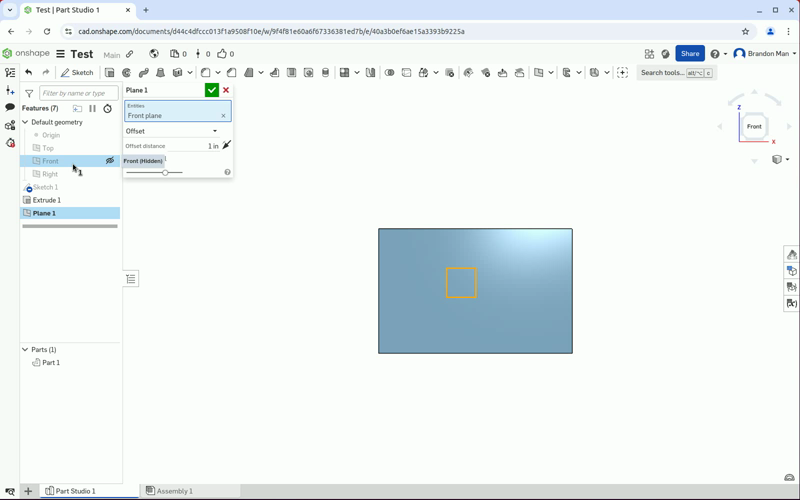
key(tab, 2)
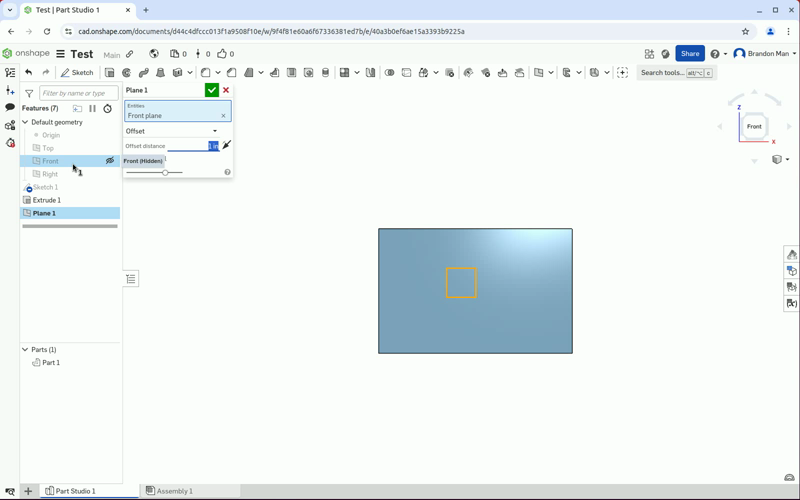
text(5.792)
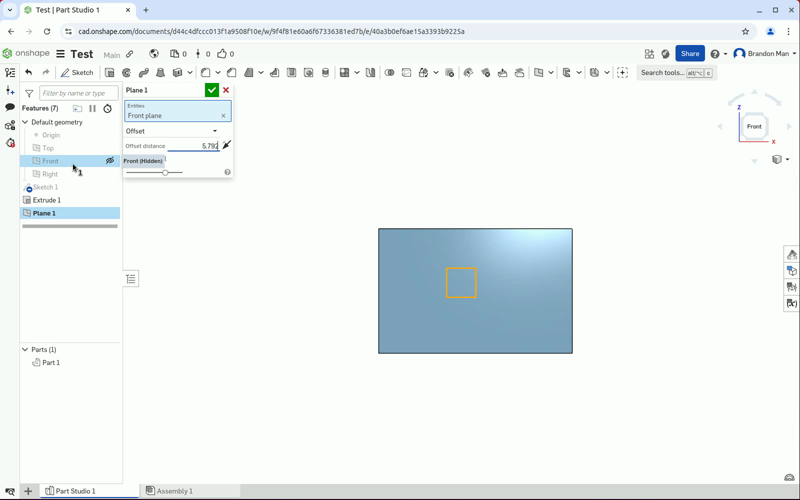
key(enter, 2)
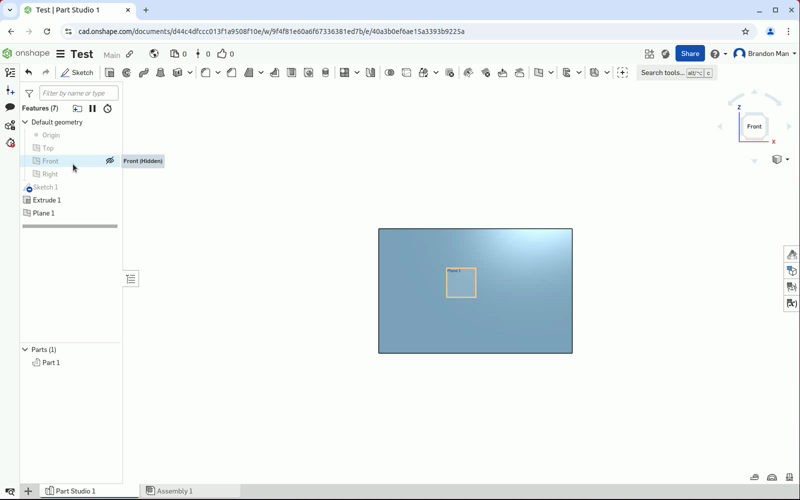
key(shift+s)
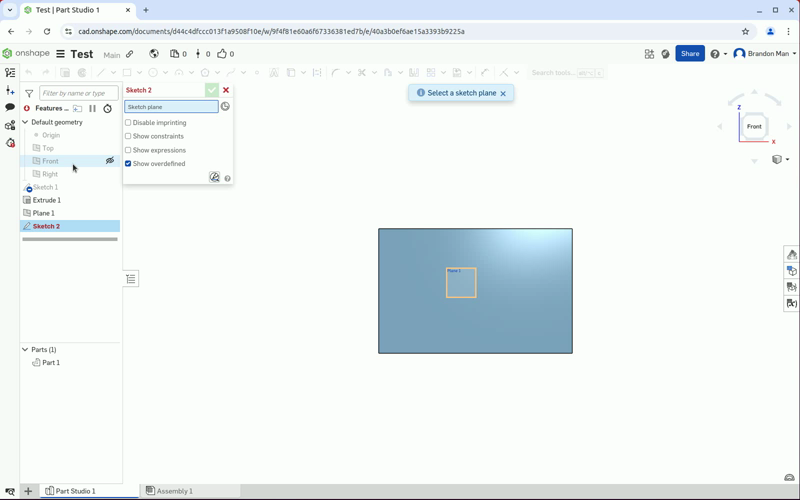
mouse_move(73, 215)
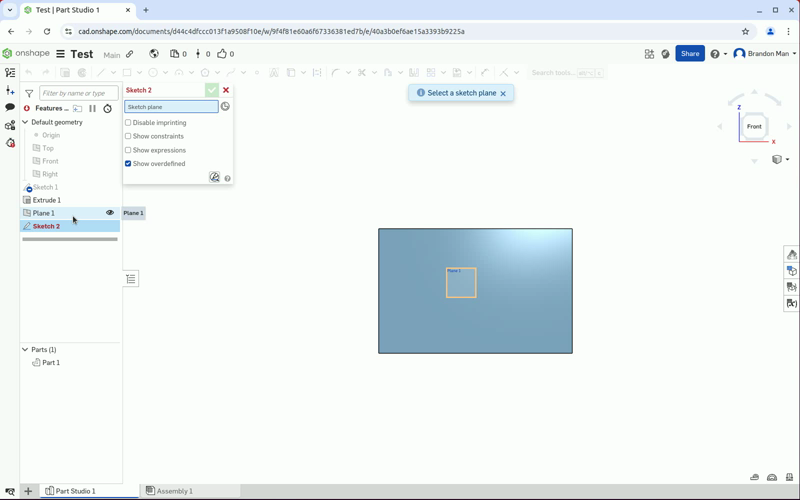
click(73, 215)
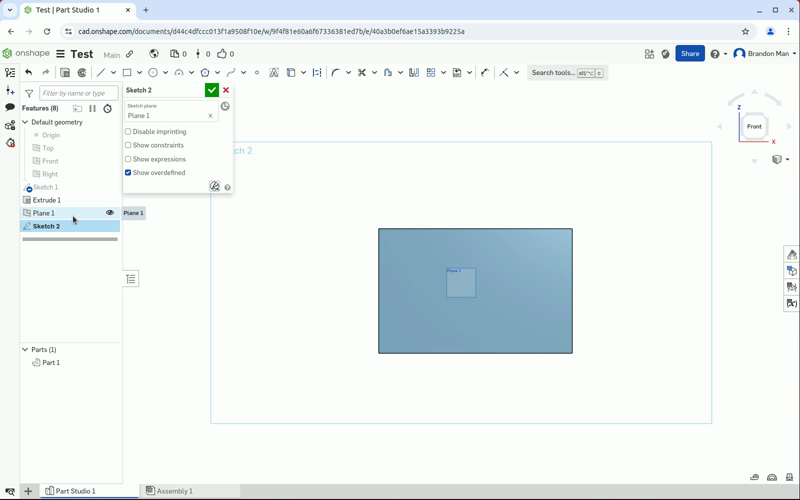
mouse_move(73, 352)
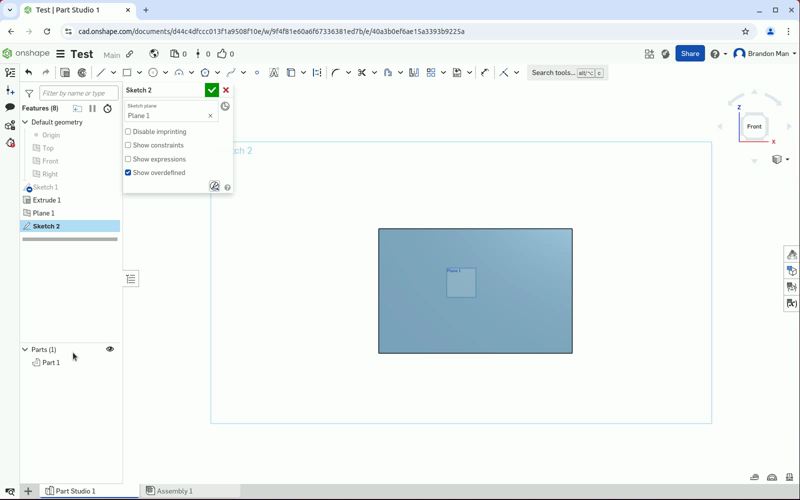
key(y)
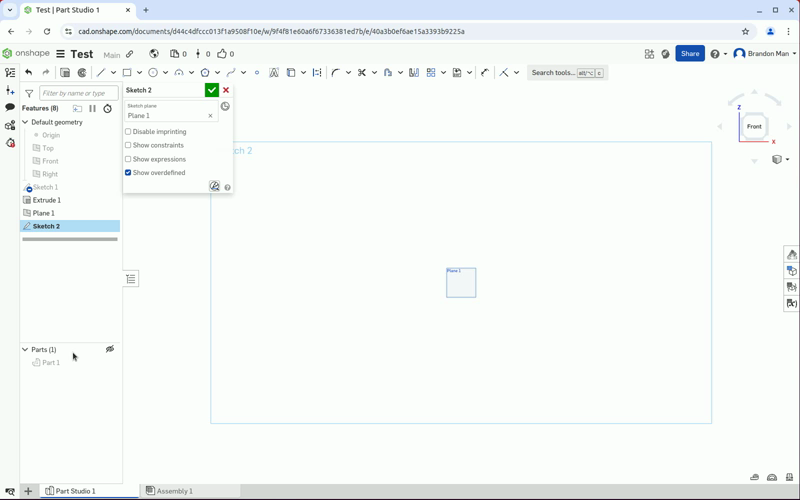
key(c)
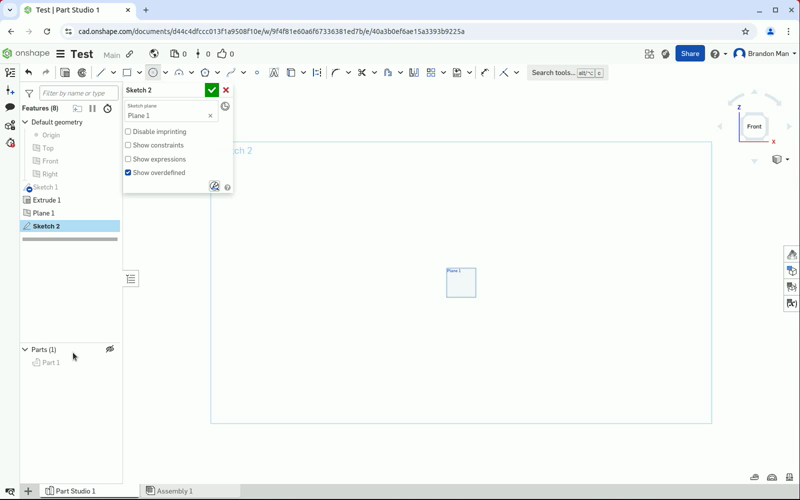
key_down(shift)
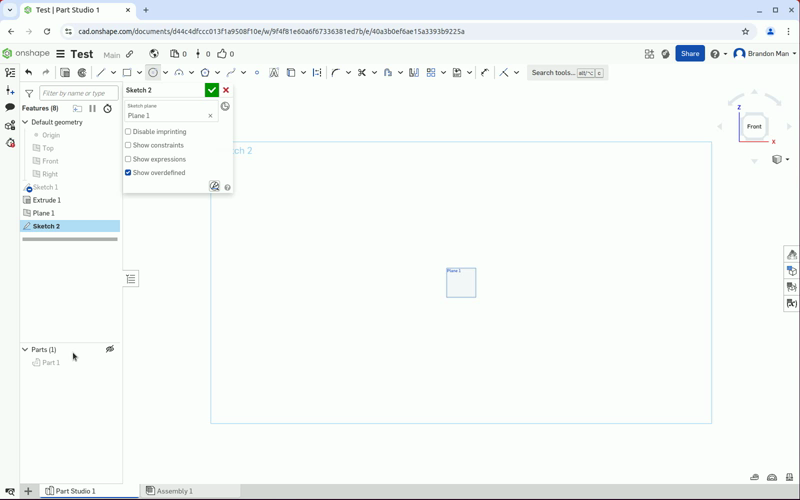
mouse_move(556, 255)
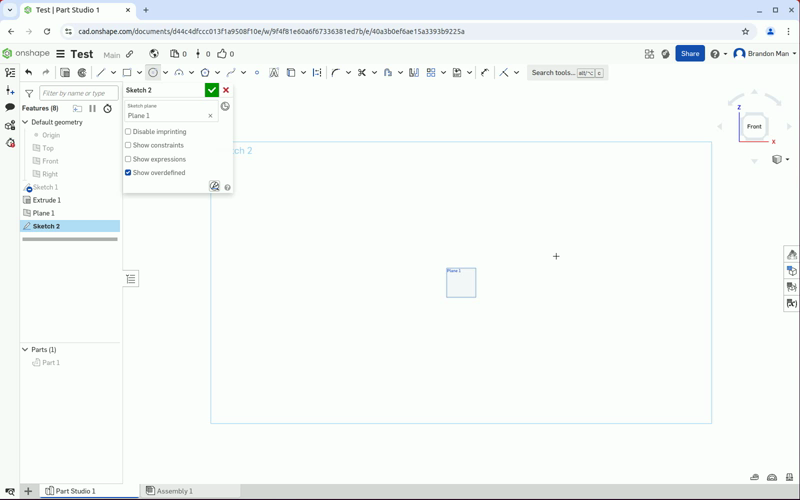
click(556, 255)
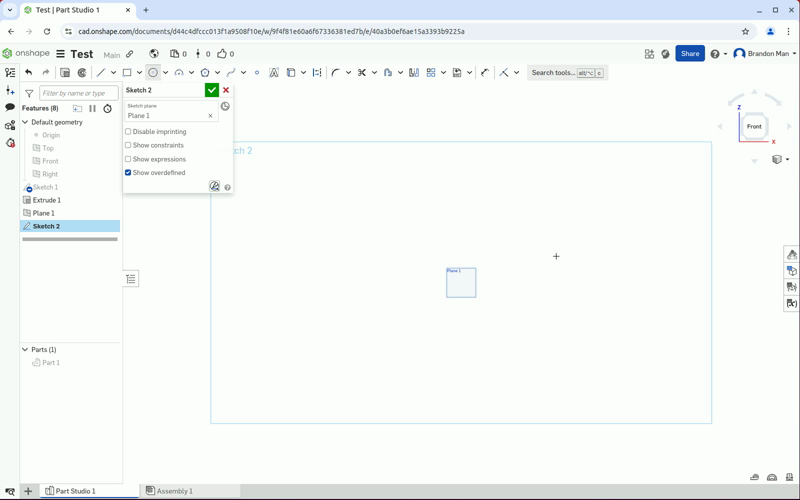
key_up(shift)
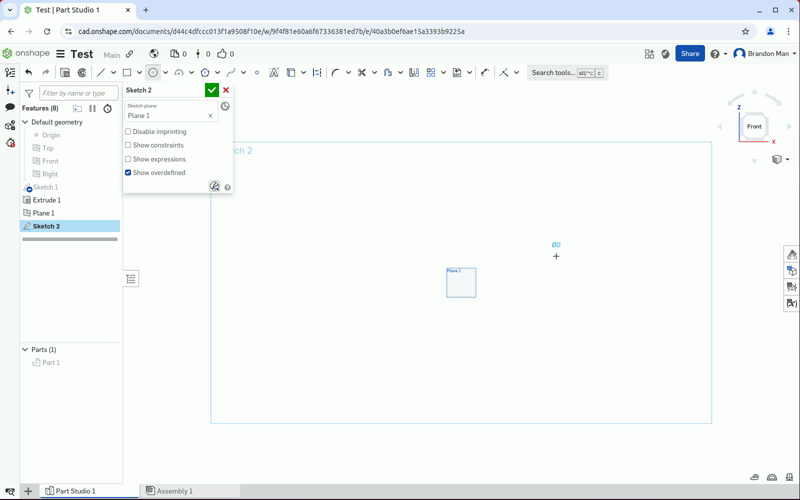
mouse_move(563, 255)
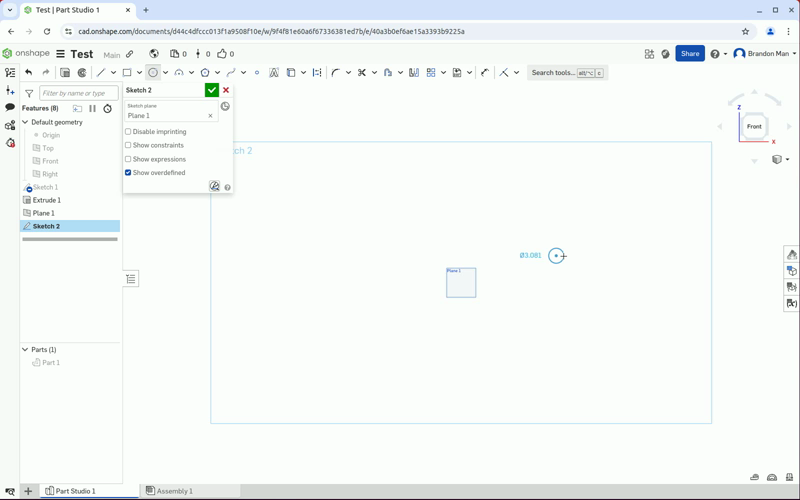
click(563, 255)
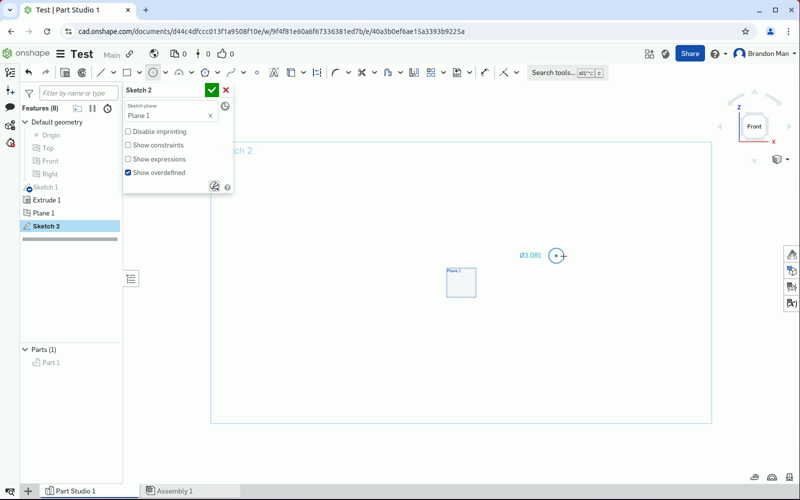
key(esc)
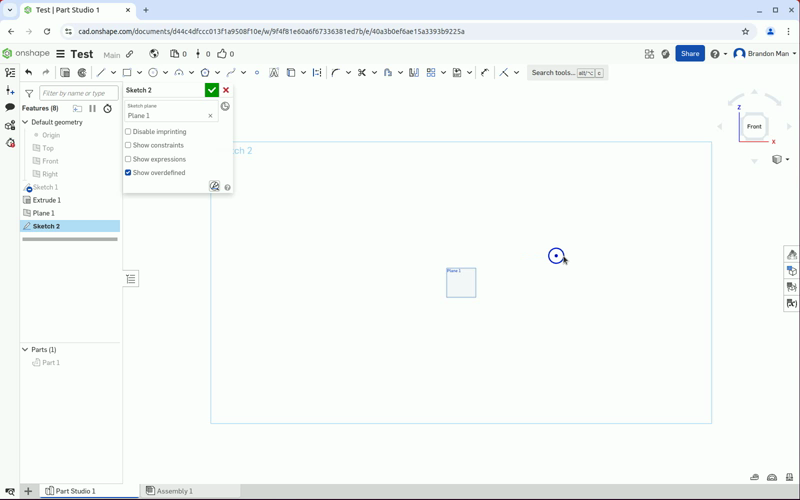
mouse_move(557, 256)
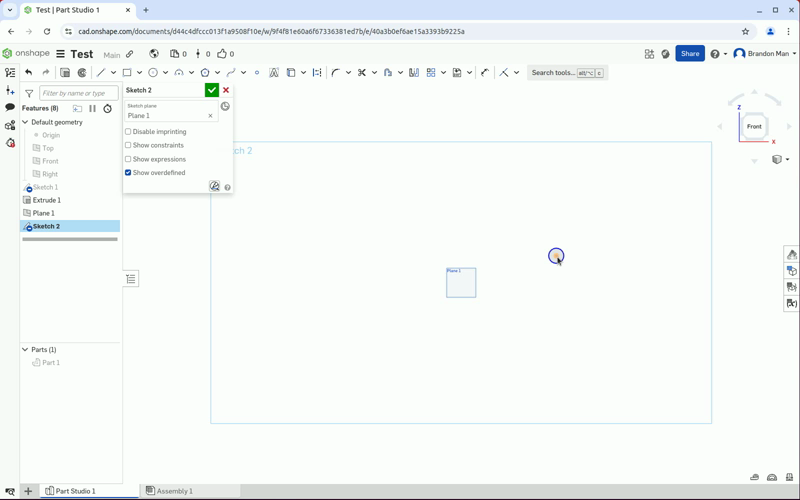
scroll(6)
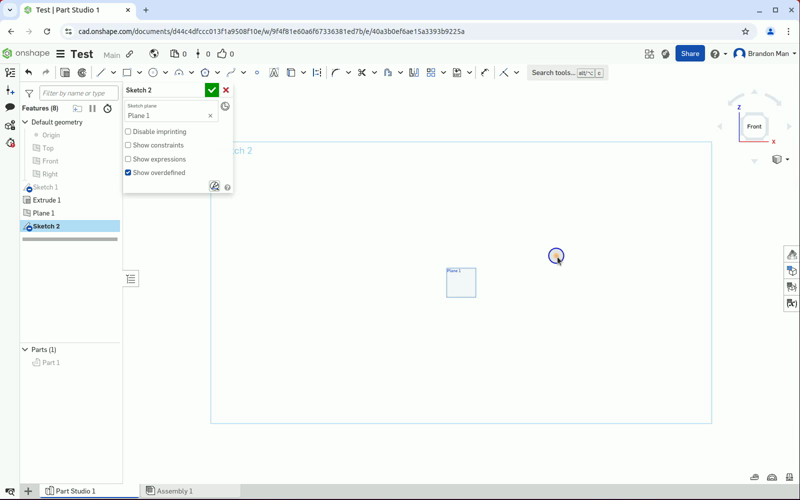
scroll(6)
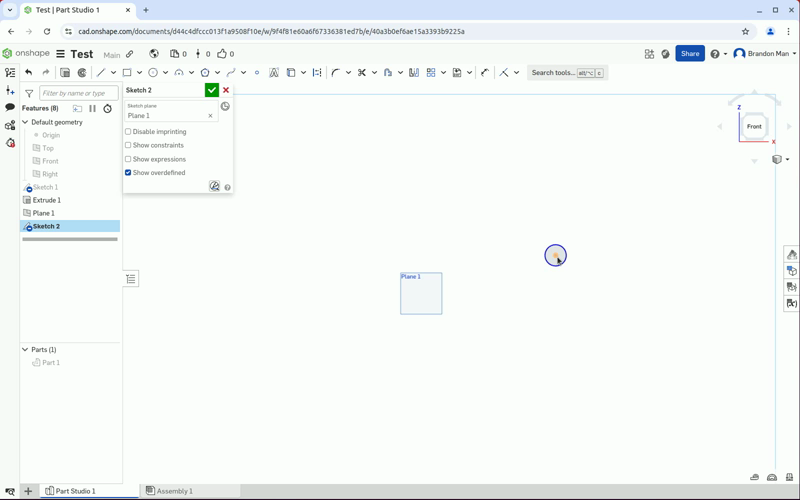
scroll(6)
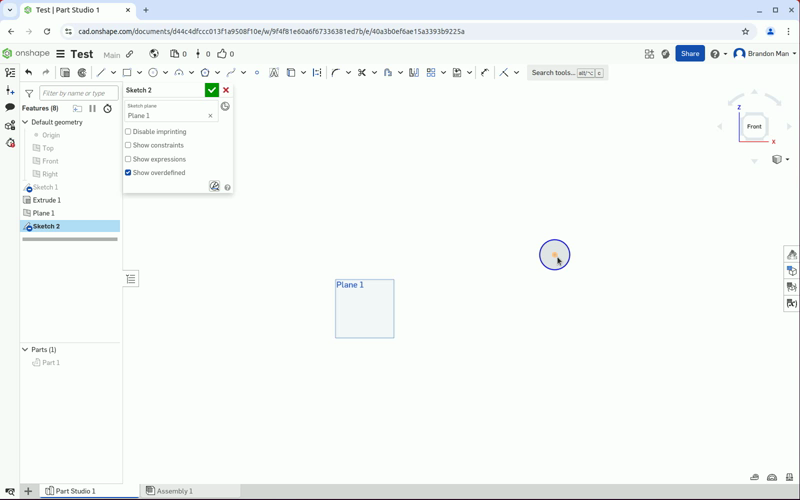
scroll(6)
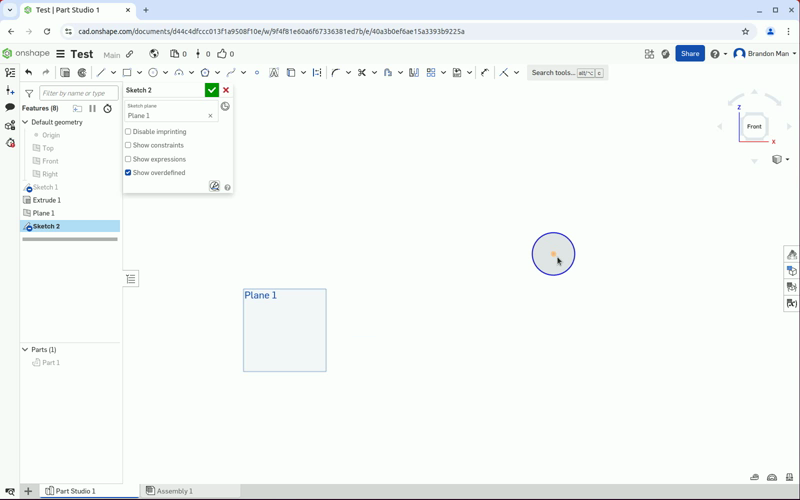
scroll(6)
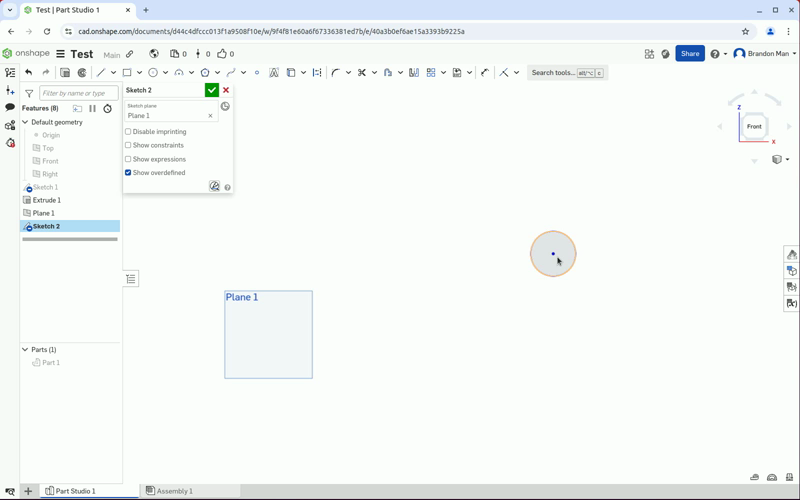
scroll(6)
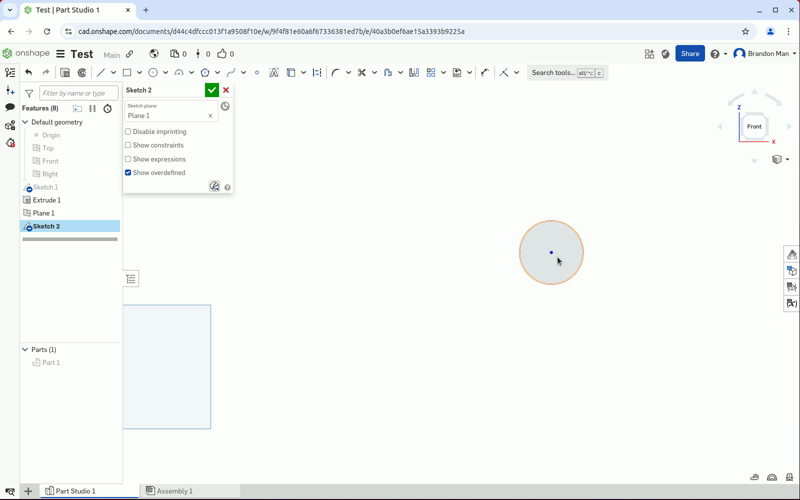
scroll(6)
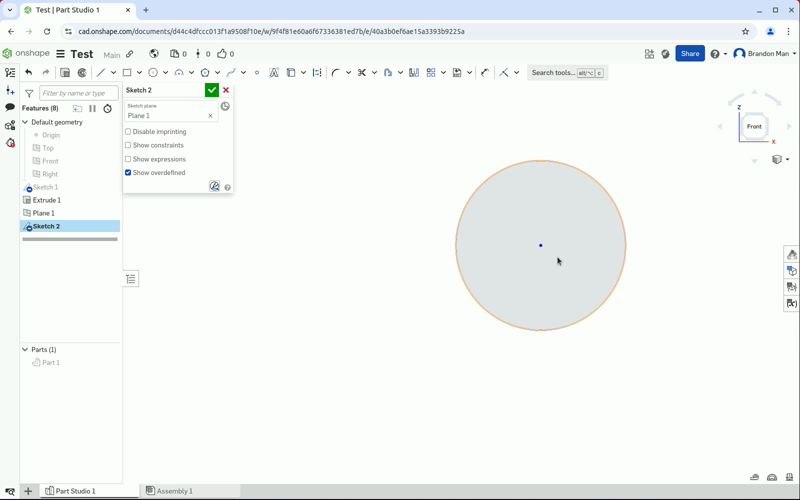
click(557, 256)
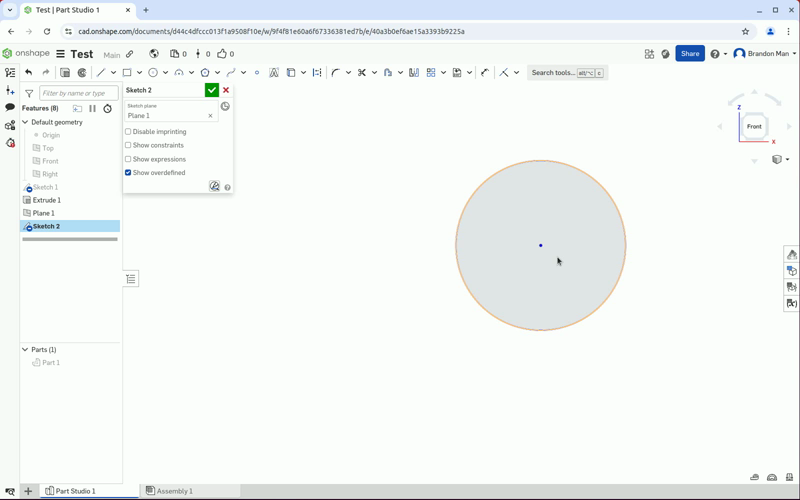
scroll(-6)
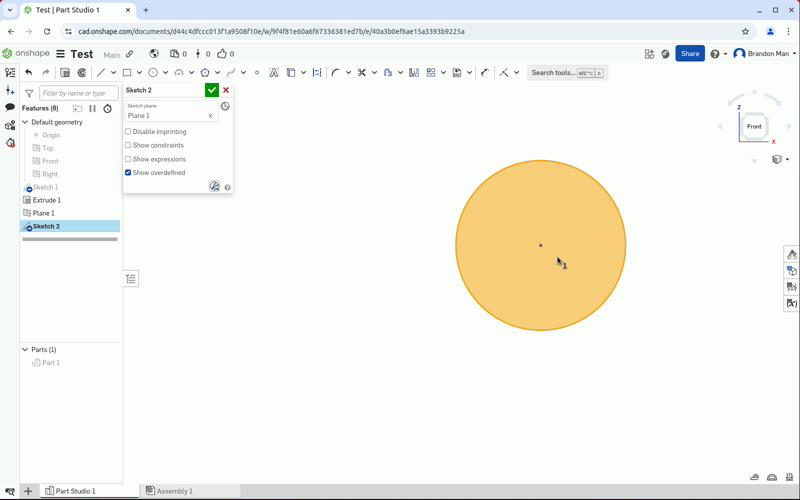
scroll(-6)
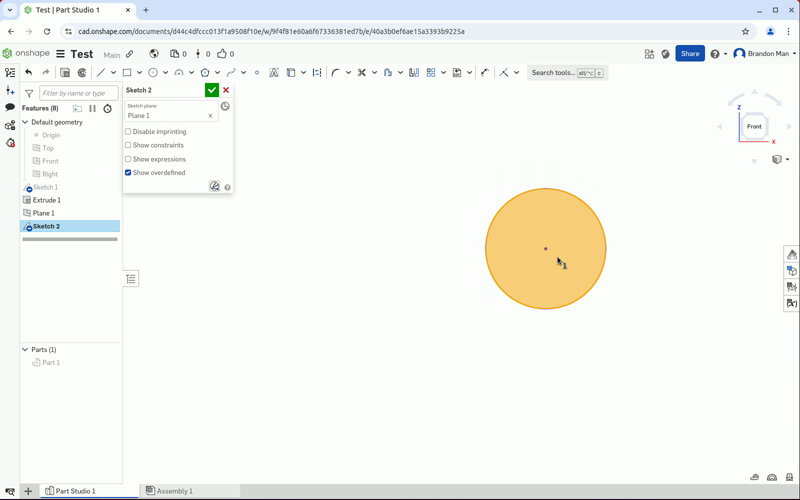
scroll(-6)
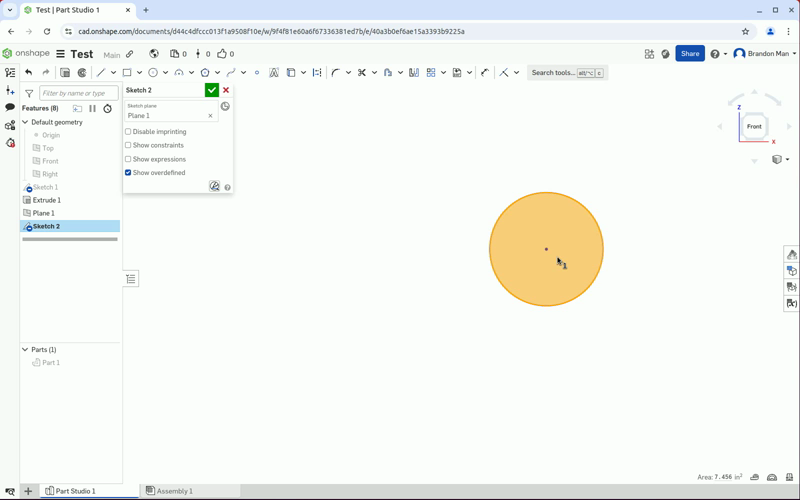
scroll(-6)
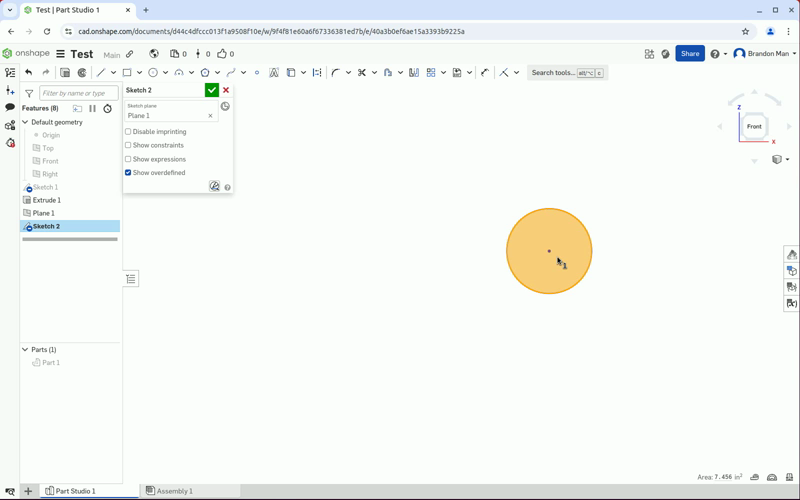
scroll(-6)
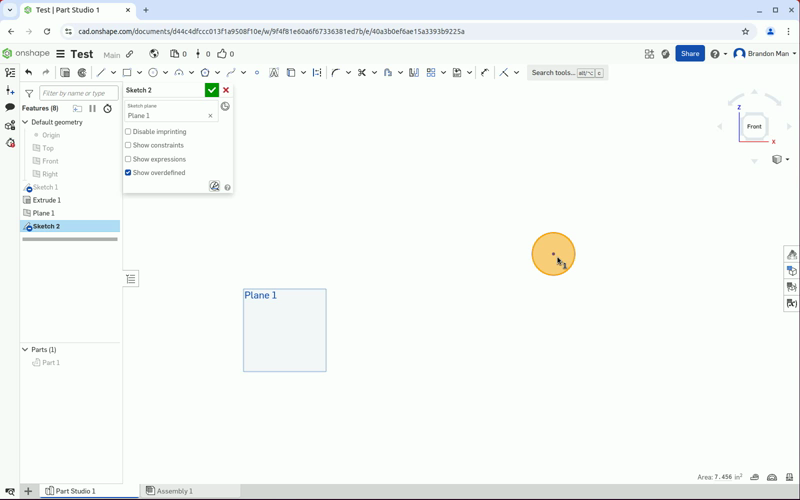
scroll(-6)
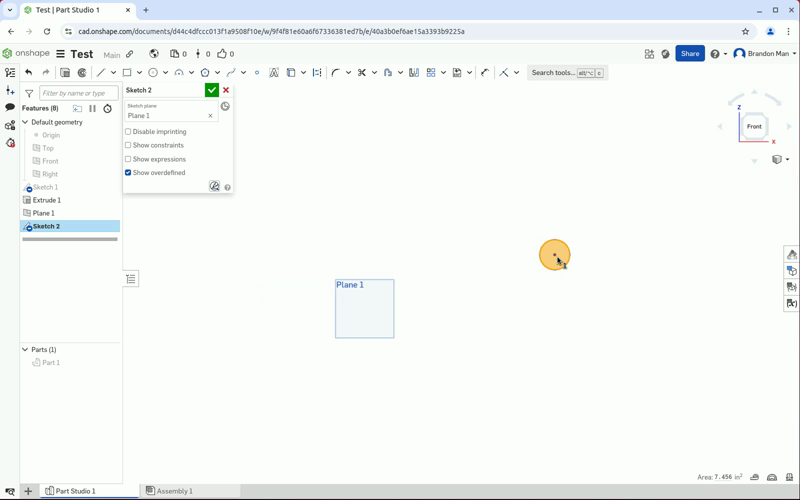
scroll(-6)
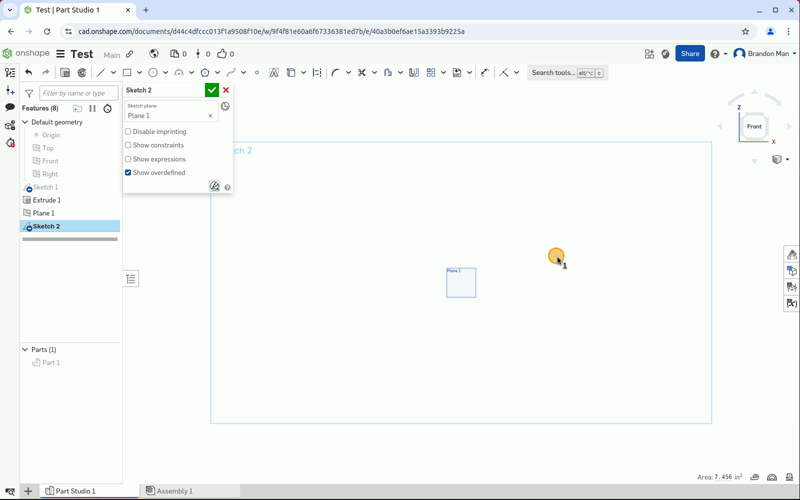
mouse_move(73, 352)
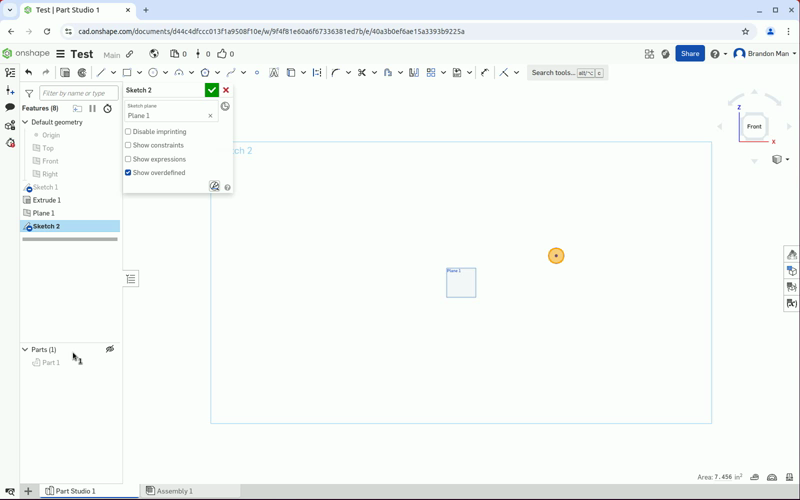
key(shift+y)
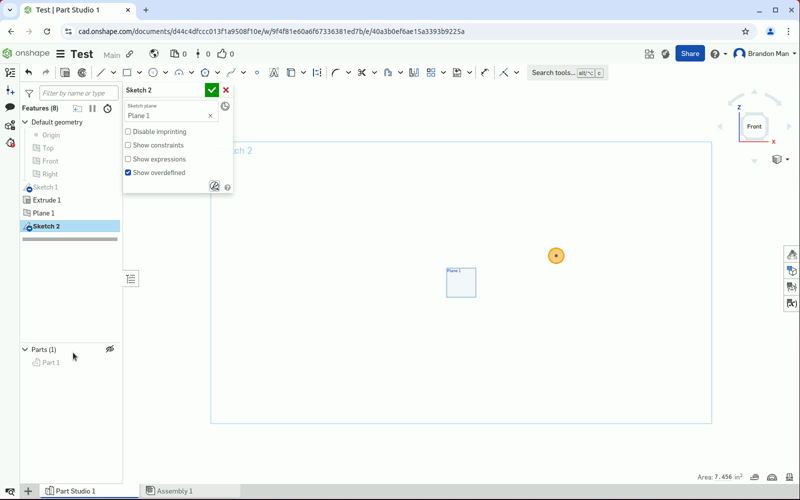
key(shift+e)
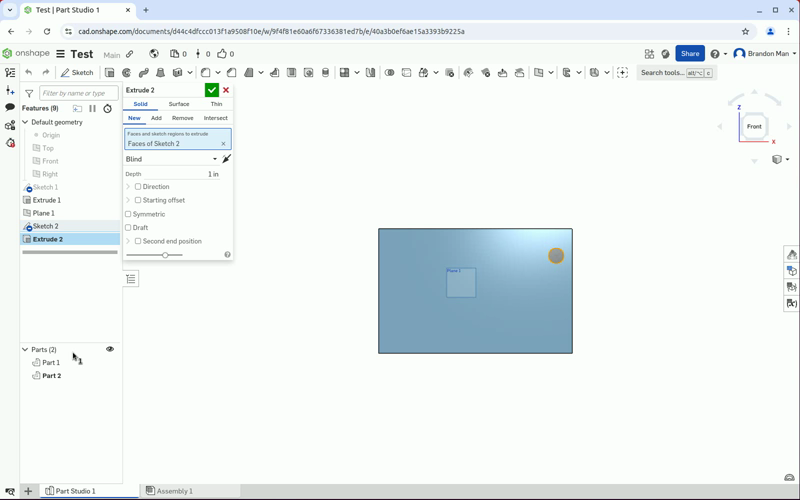
mouse_move(143, 106)
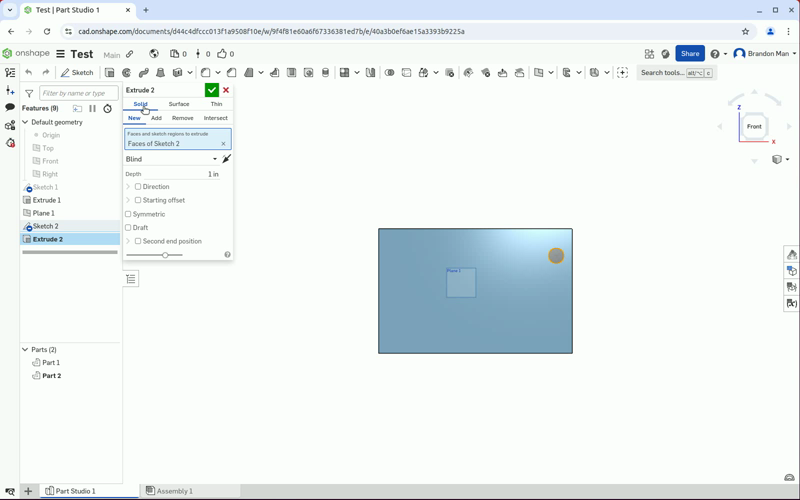
click(143, 106)
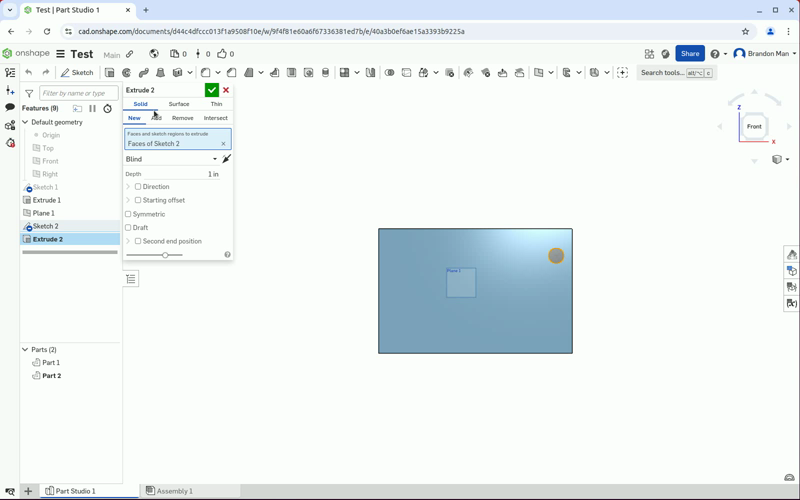
mouse_move(186, 120)
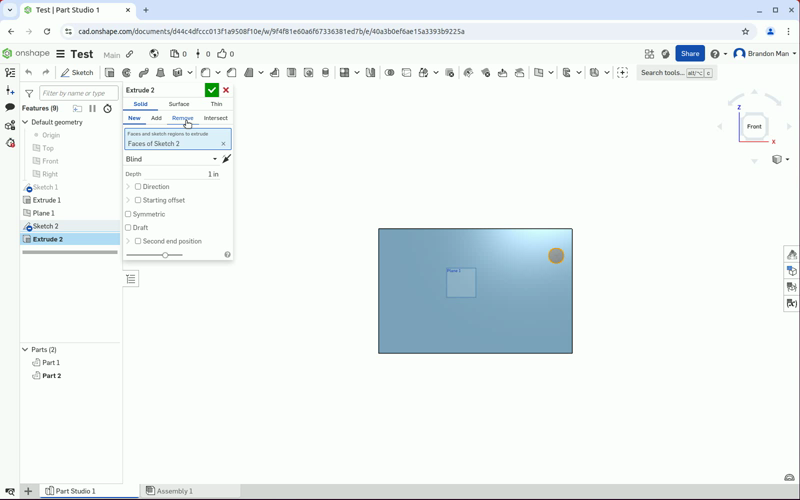
click(186, 120)
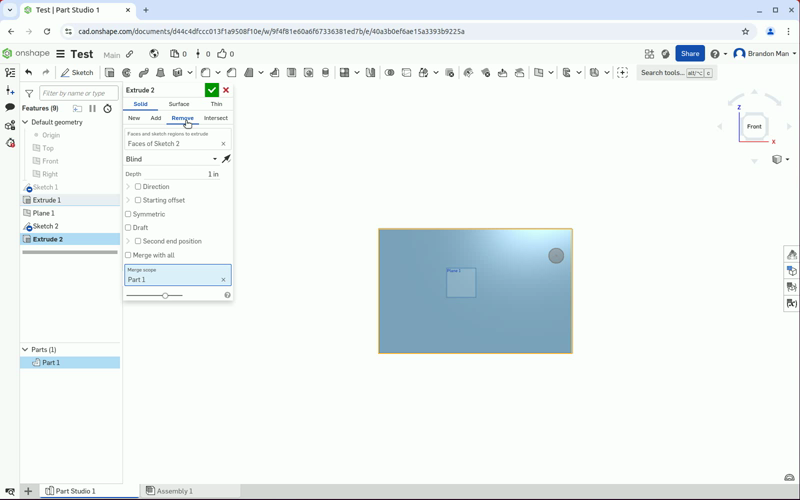
key(tab, 4)
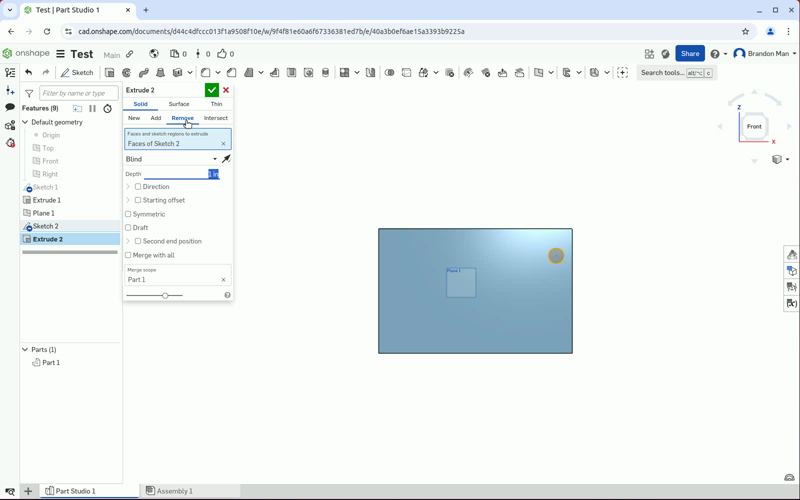
text(14.202)
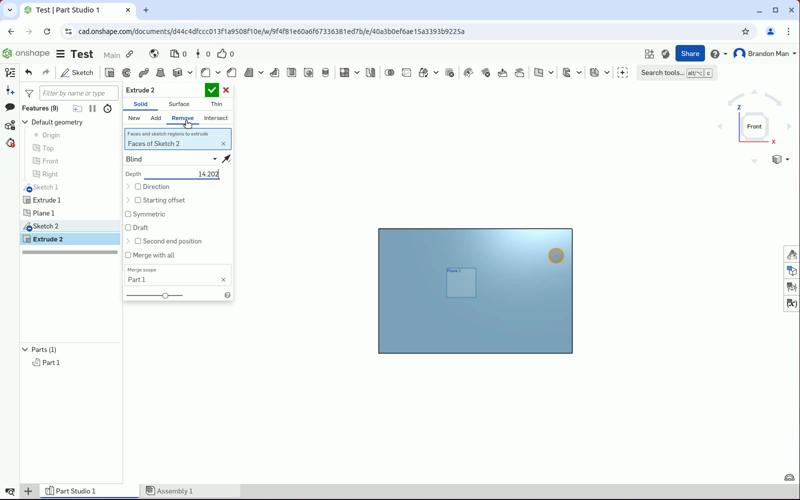
key(tab, 6)
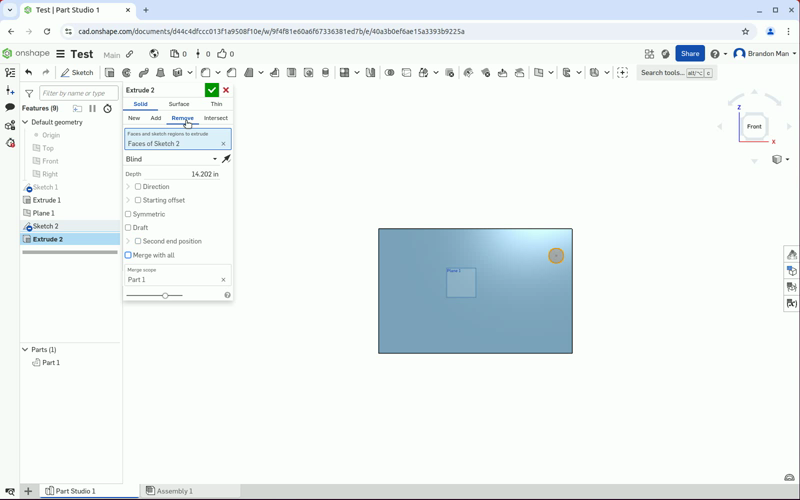
key(space)
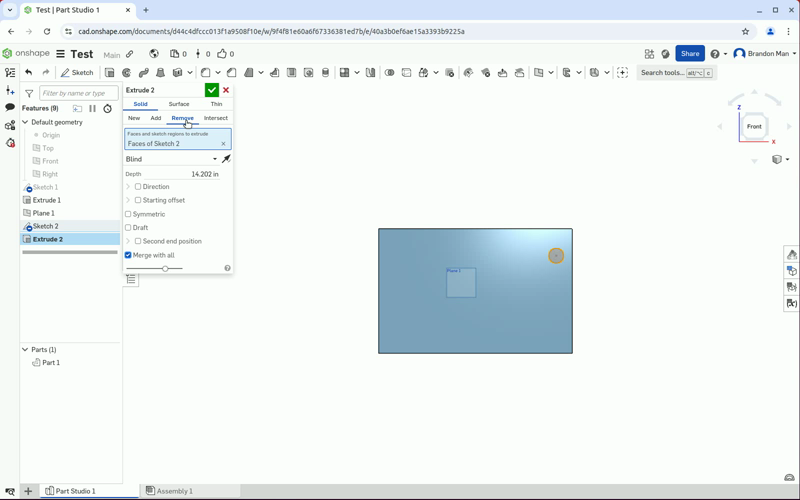
key(enter)
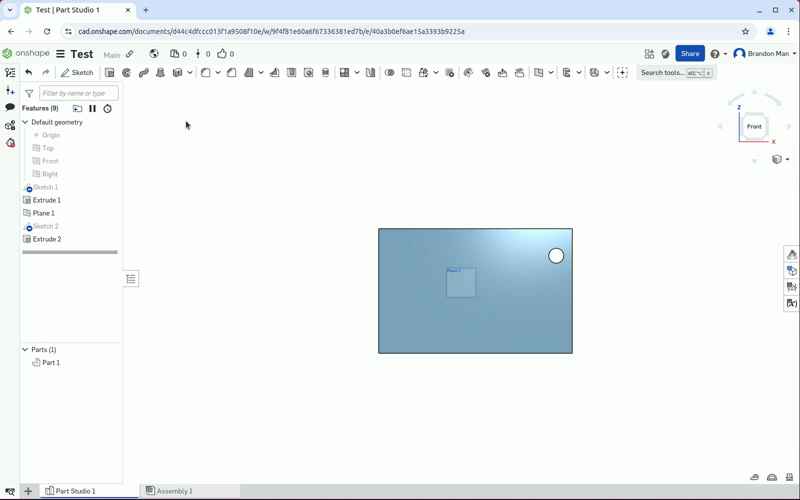
key(shift+h)
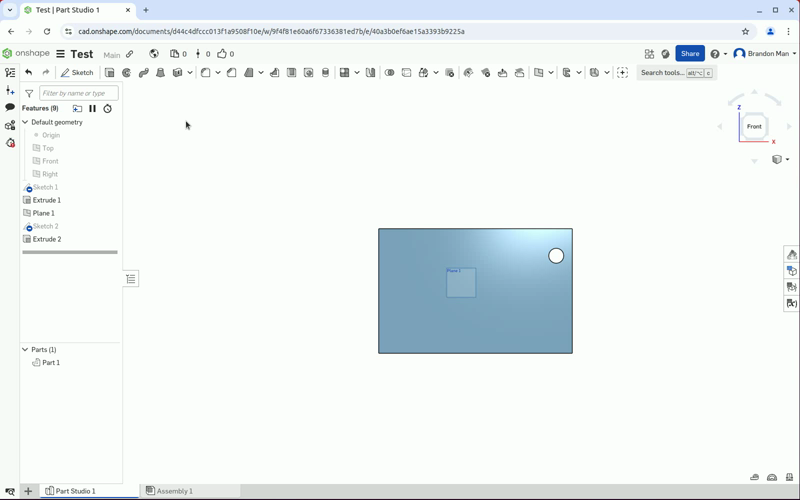
key(shift+h)
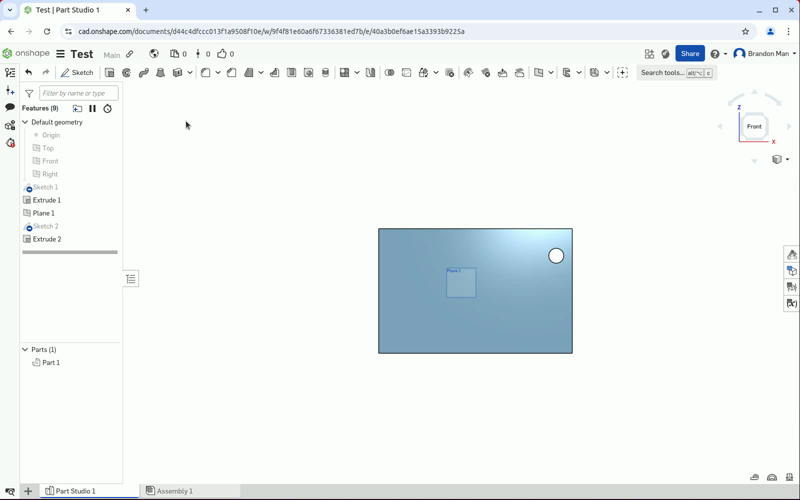
mouse_move(73, 189)
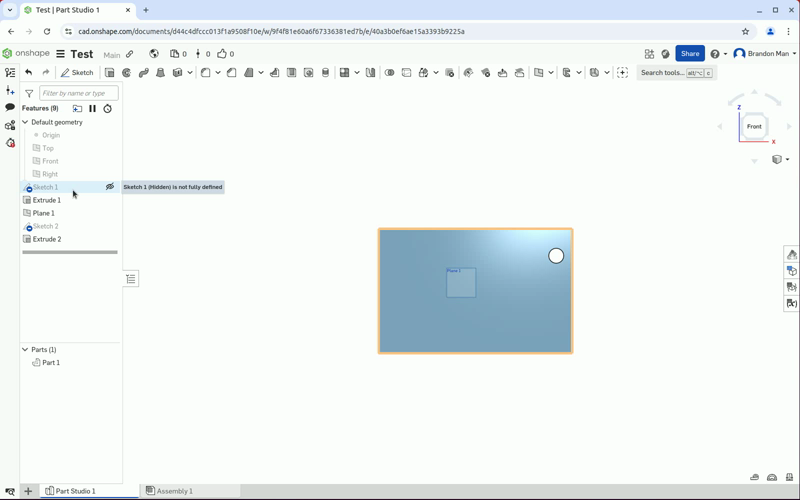
click(73, 189)
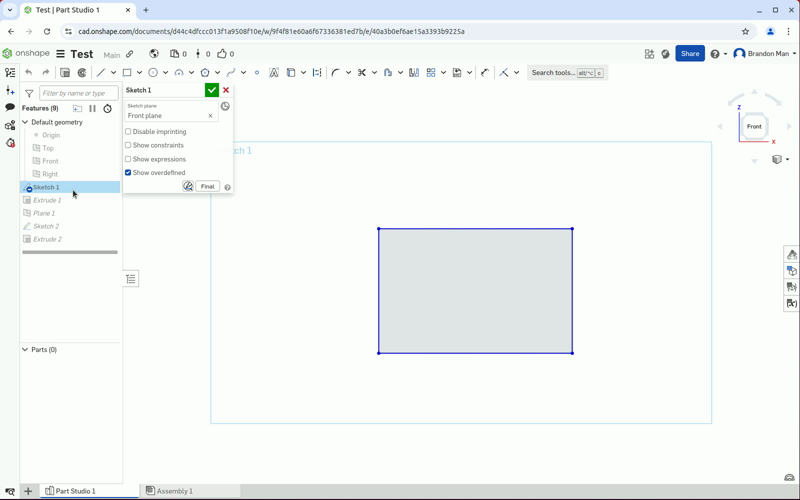
mouse_move(229, 92)
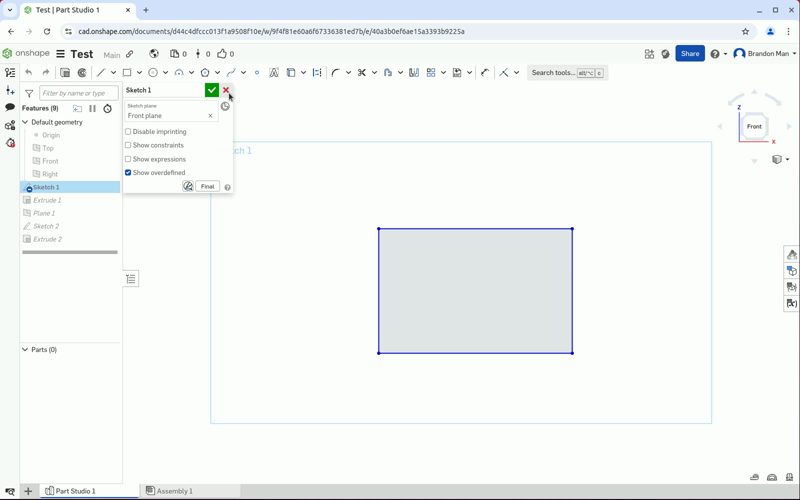
click(229, 92)
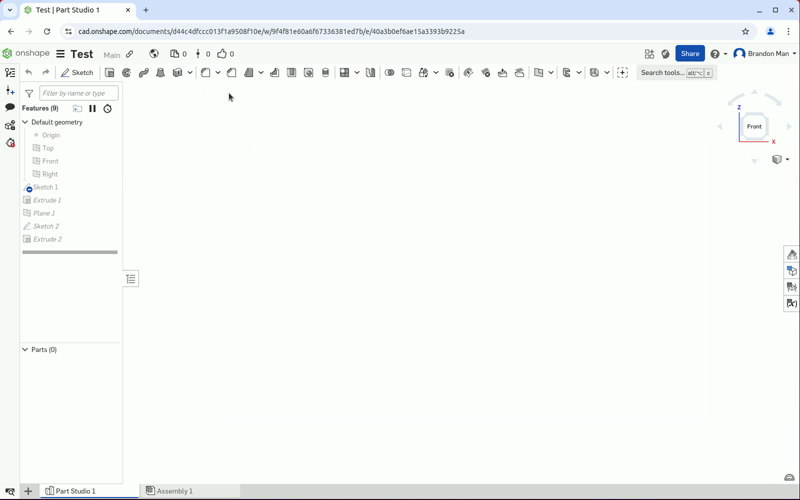
key(shift+s)
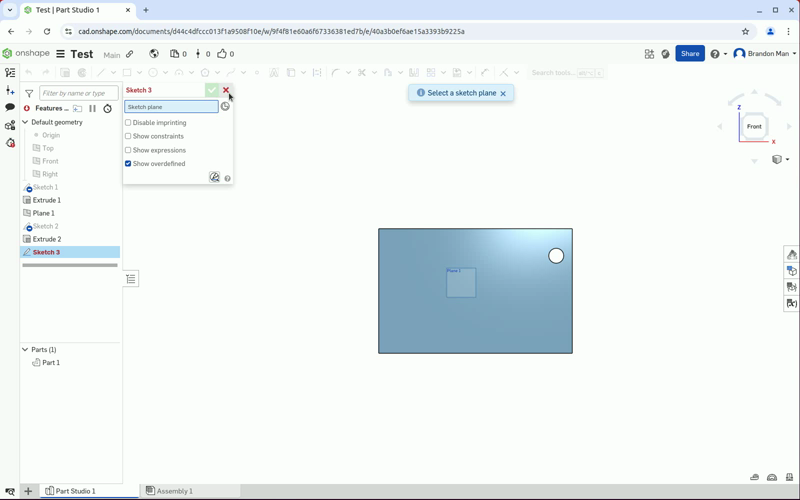
mouse_move(73, 215)
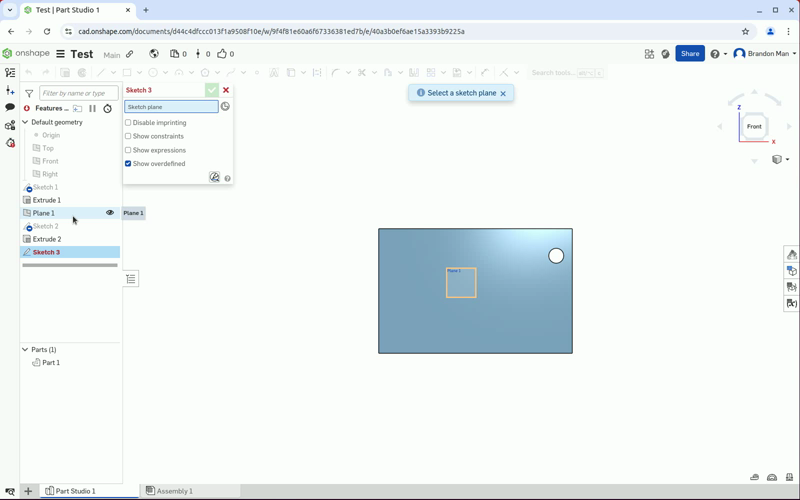
click(73, 215)
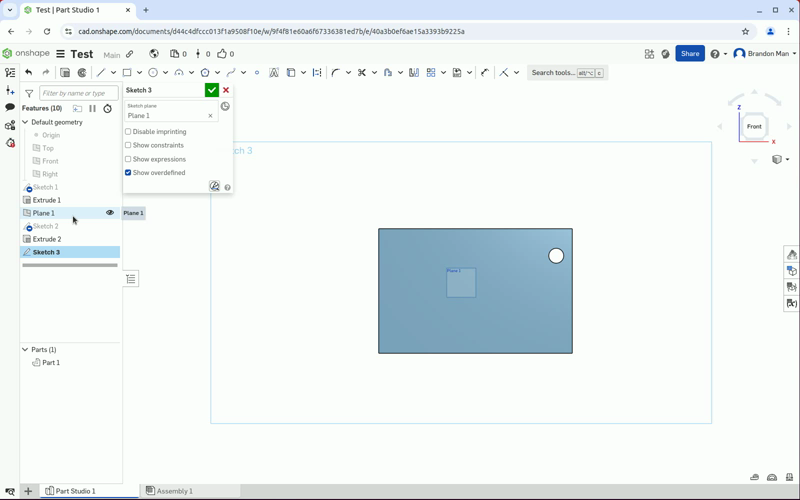
mouse_move(73, 352)
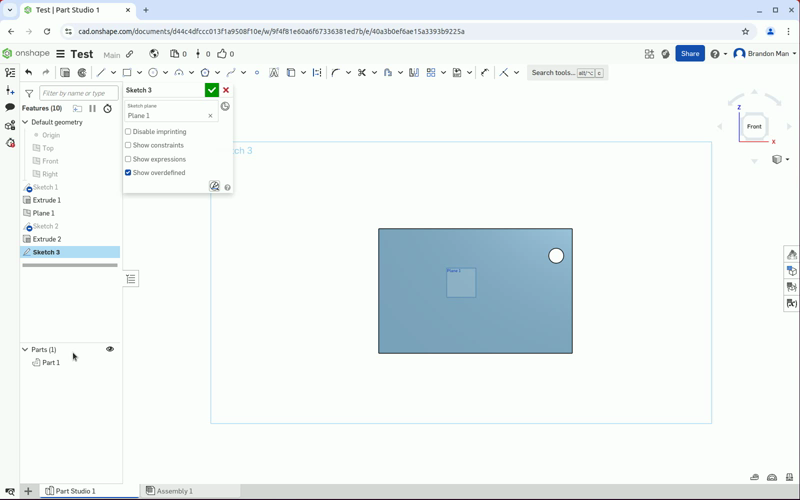
key(y)
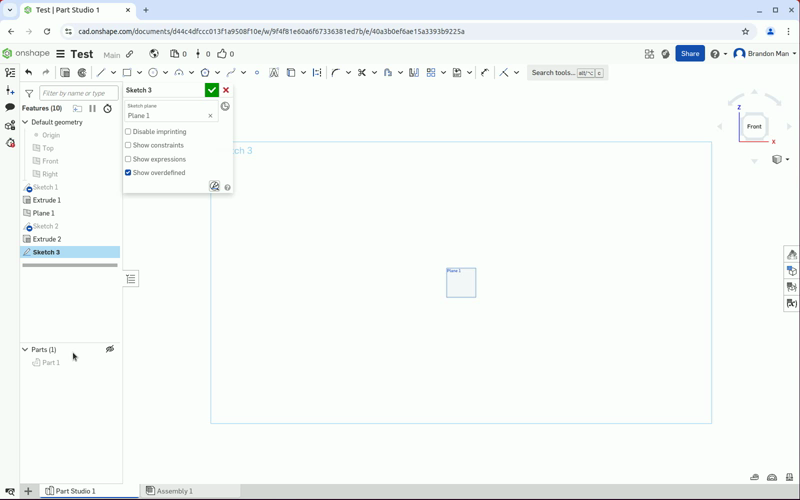
key(c)
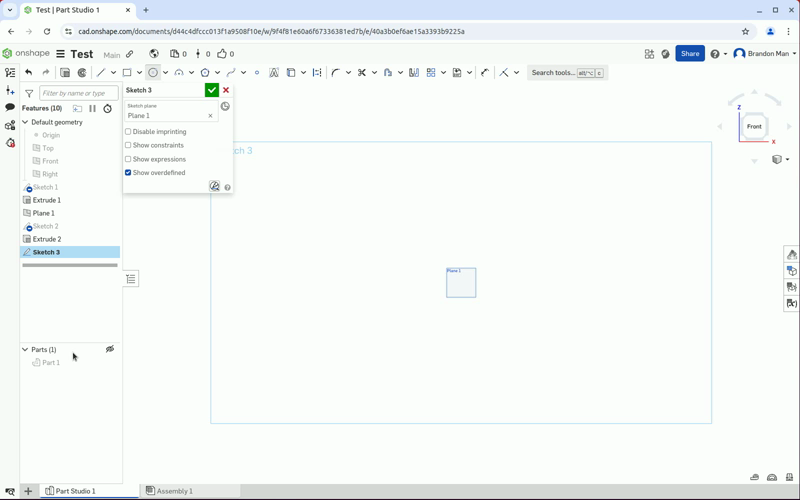
key_down(shift)
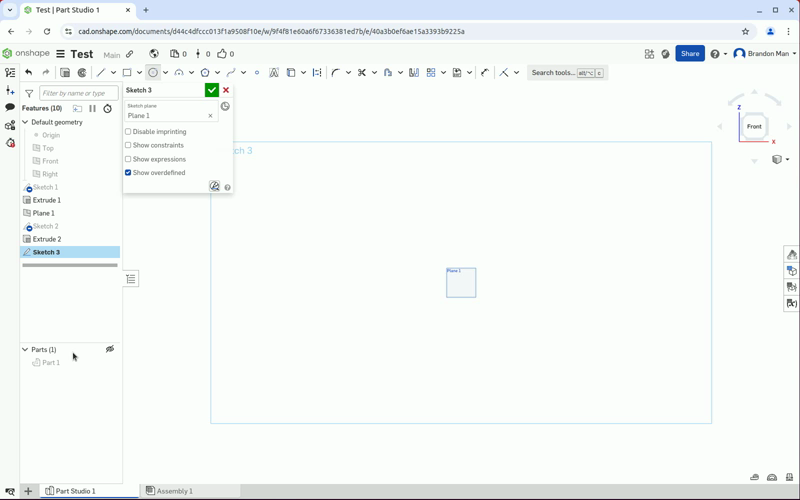
mouse_move(556, 339)
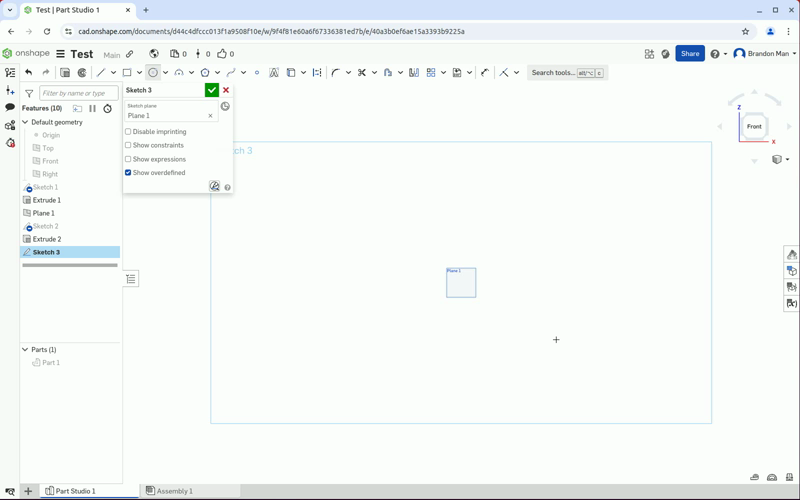
click(556, 339)
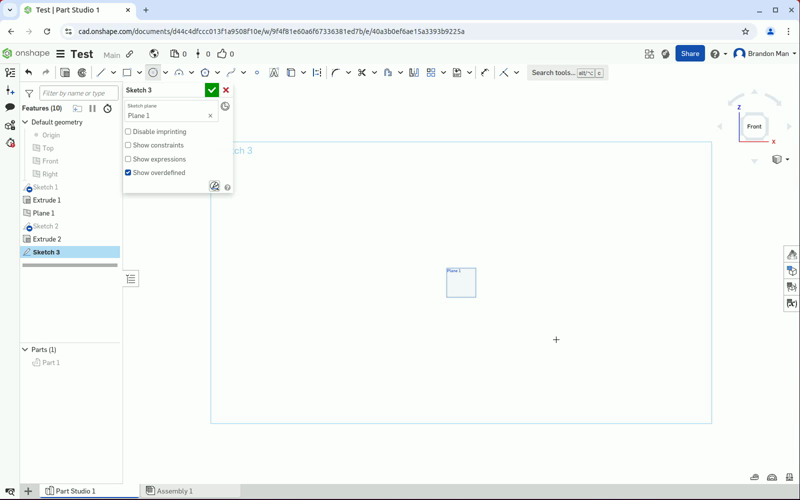
key_up(shift)
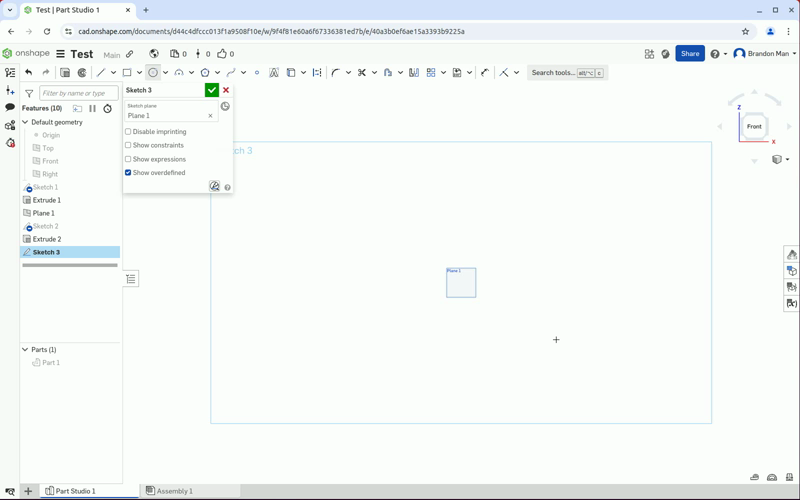
mouse_move(563, 339)
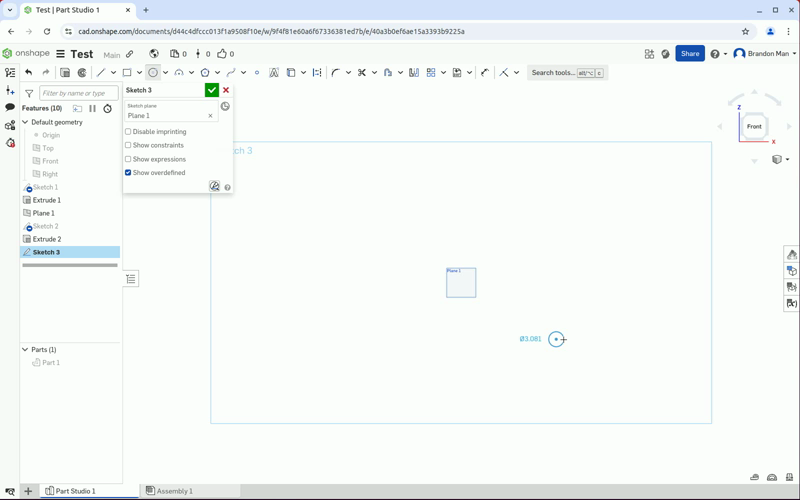
click(563, 339)
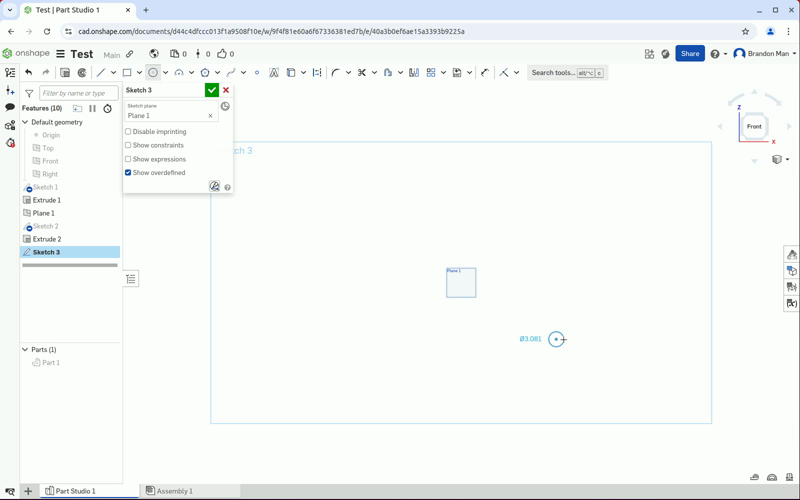
key(esc)
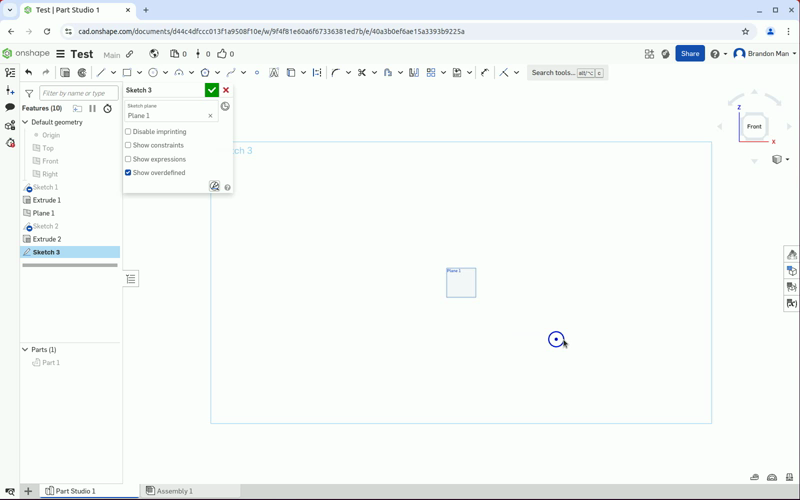
mouse_move(555, 332)
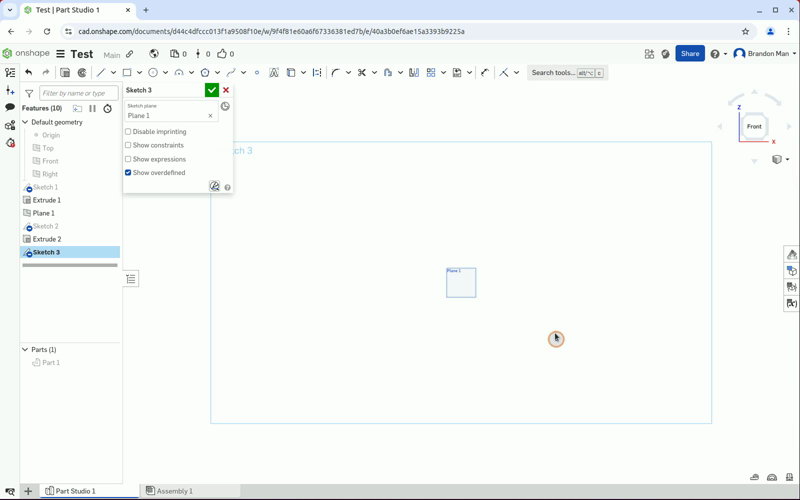
scroll(6)
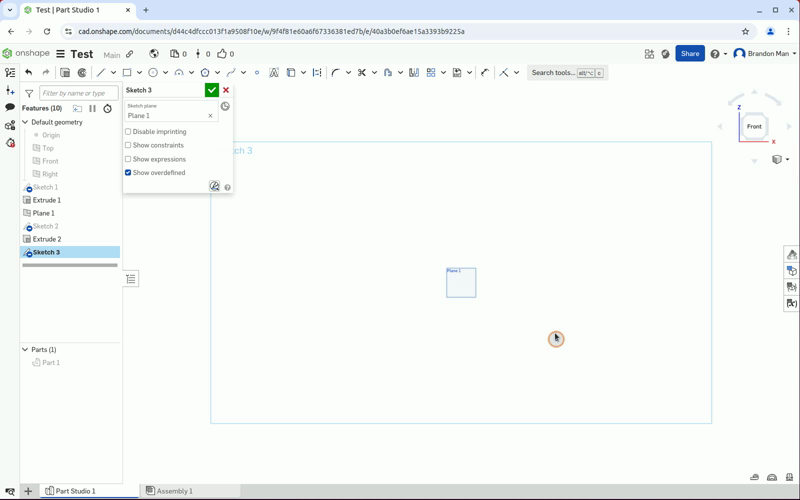
scroll(6)
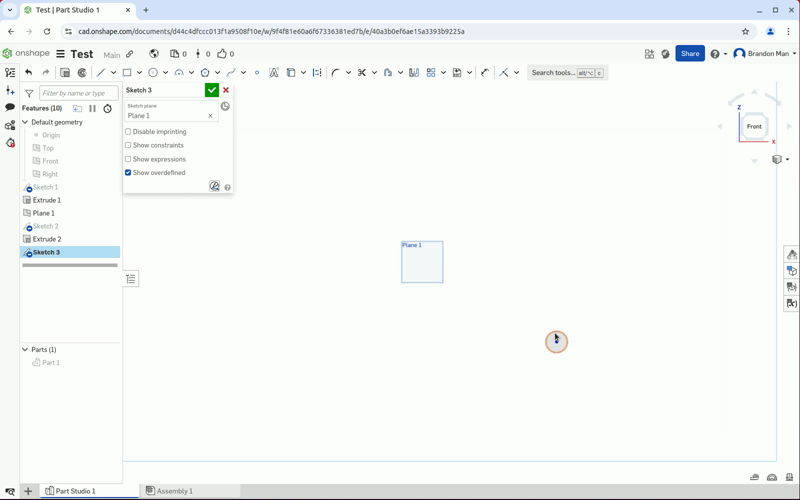
scroll(6)
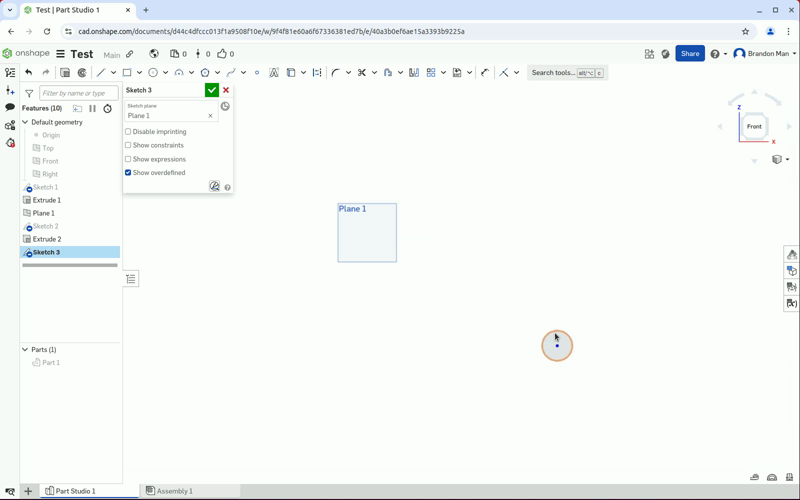
scroll(6)
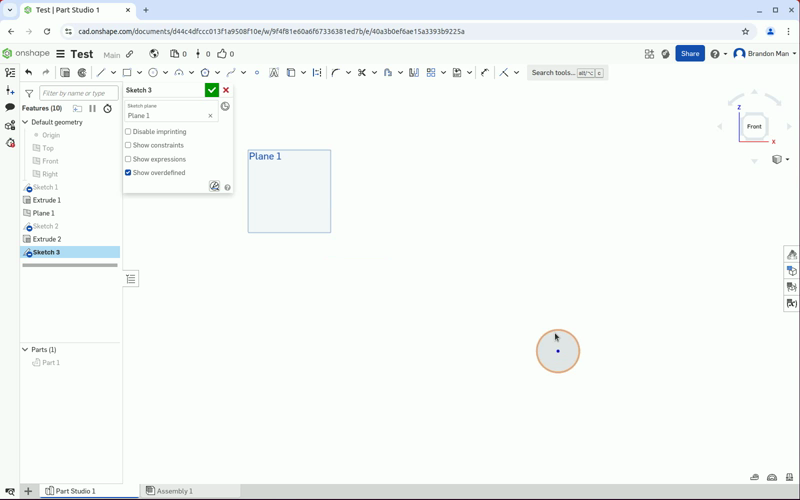
scroll(6)
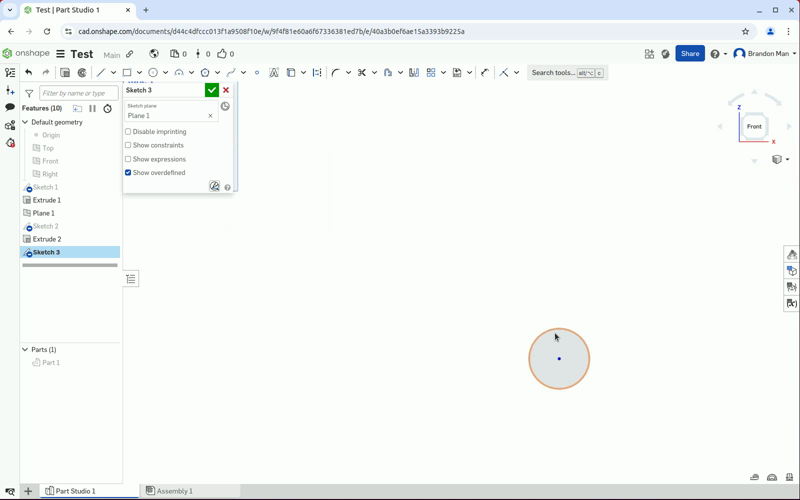
scroll(6)
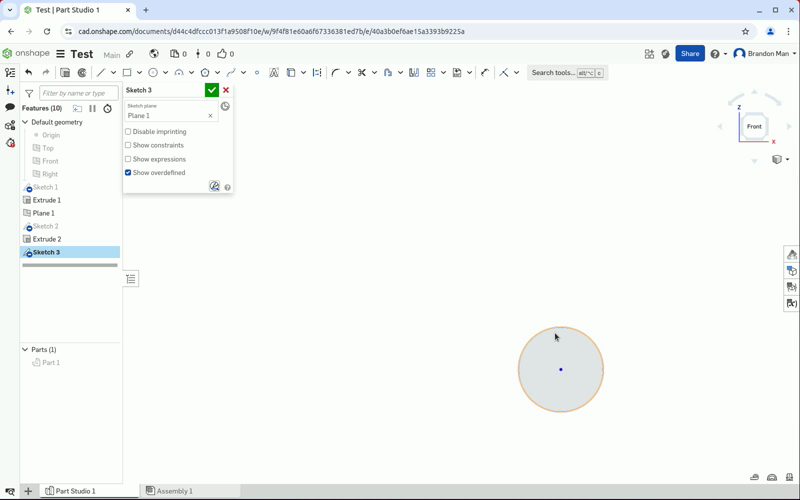
scroll(6)
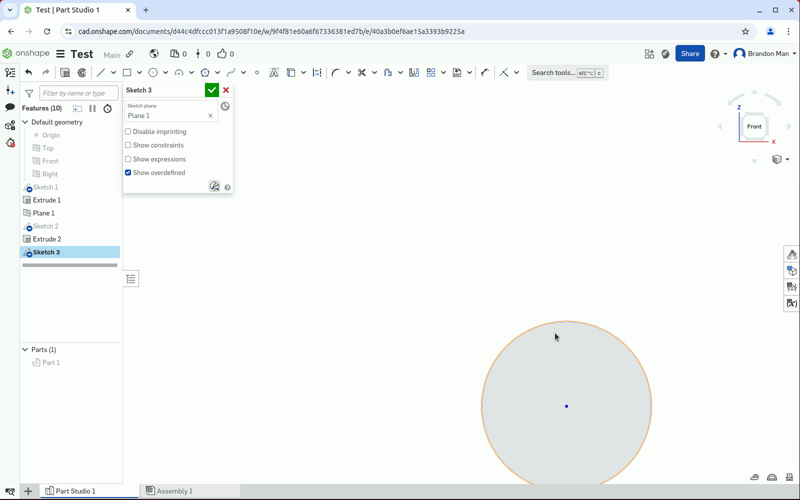
click(555, 332)
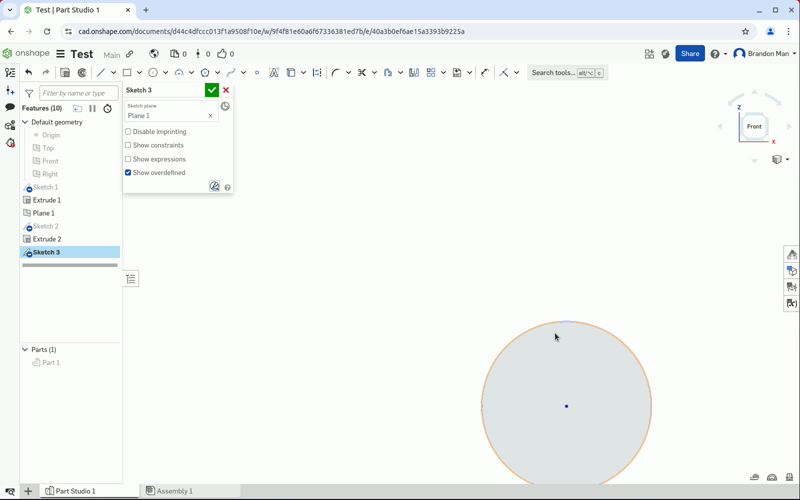
scroll(-6)
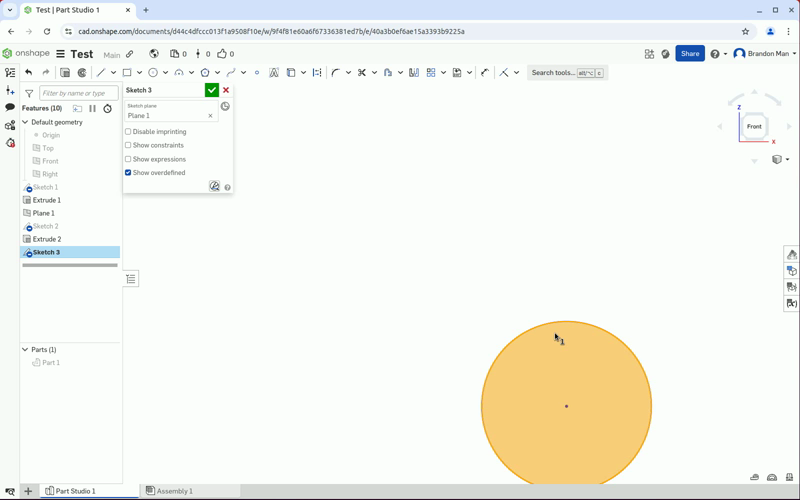
scroll(-6)
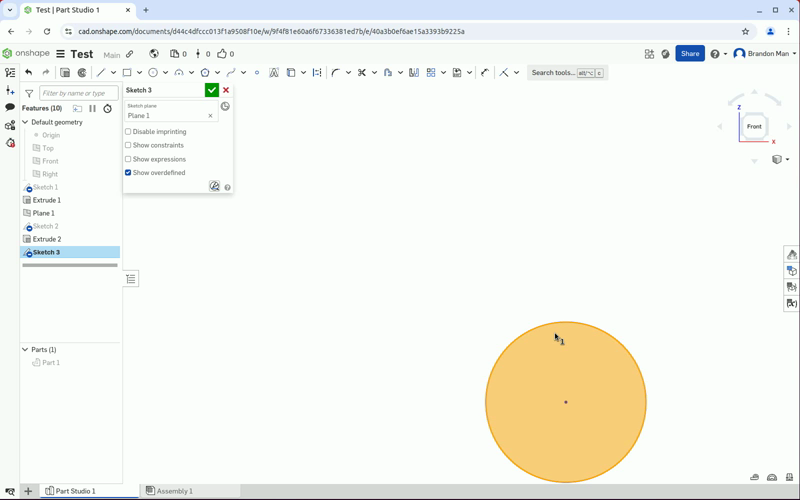
scroll(-6)
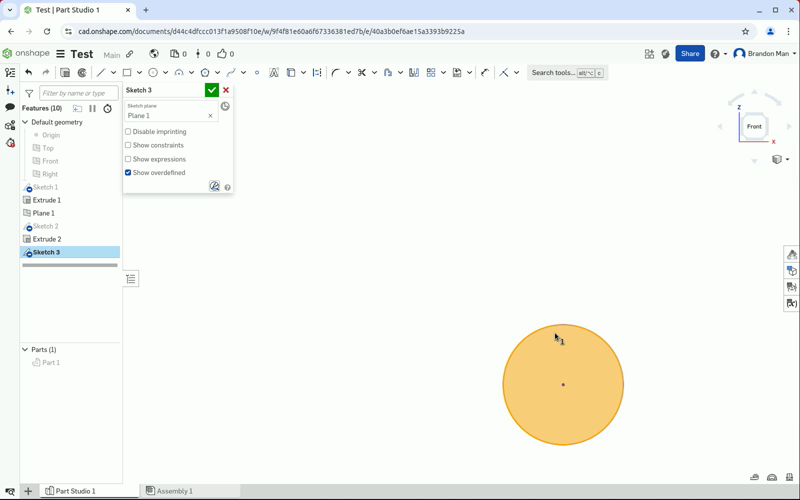
scroll(-6)
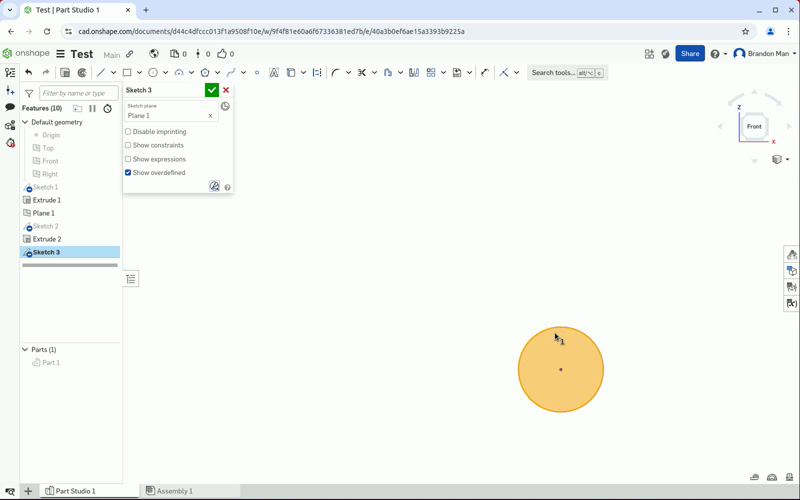
scroll(-6)
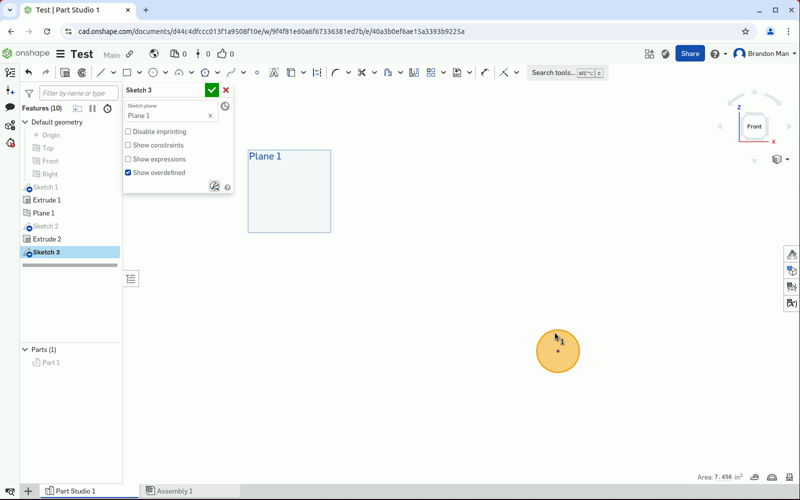
scroll(-6)
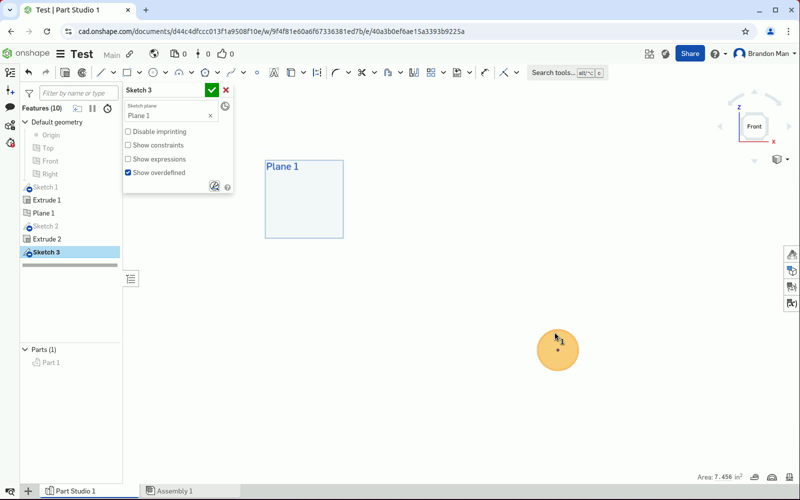
scroll(-6)
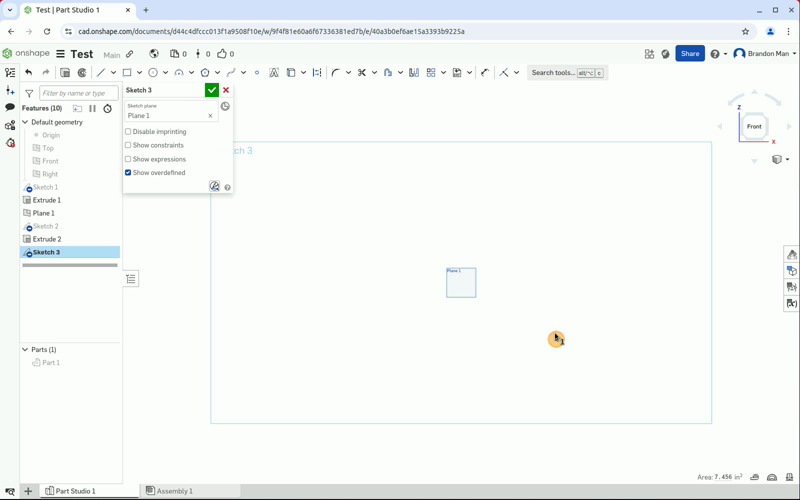
mouse_move(73, 352)
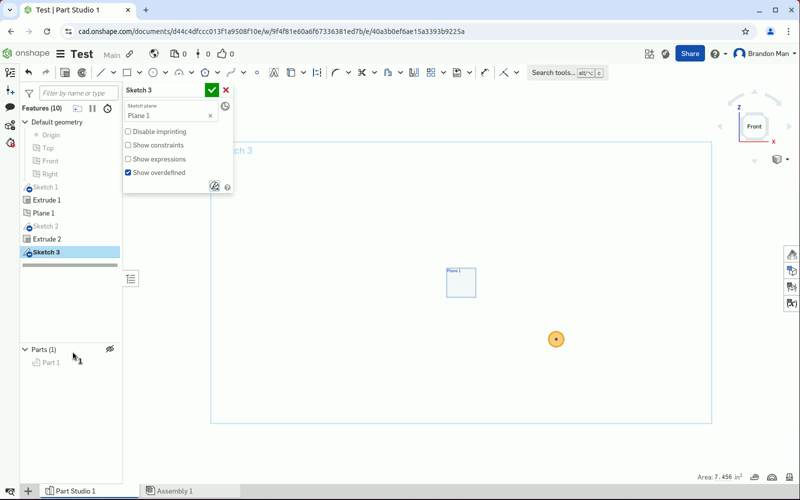
key(shift+y)
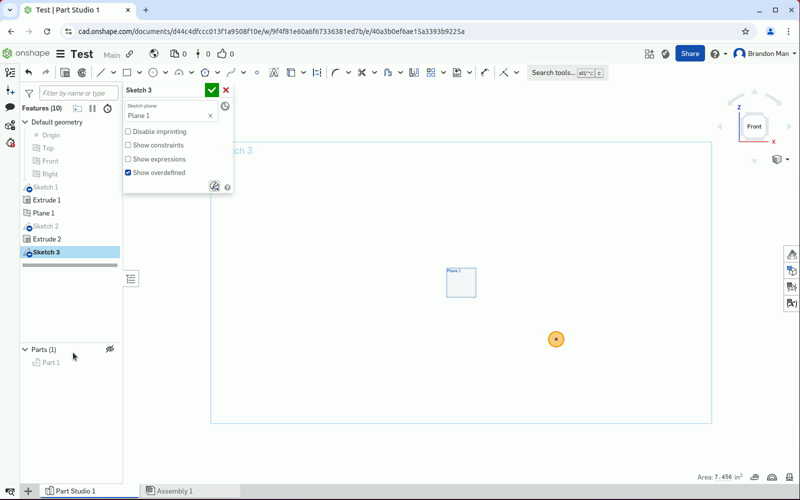
key(shift+e)
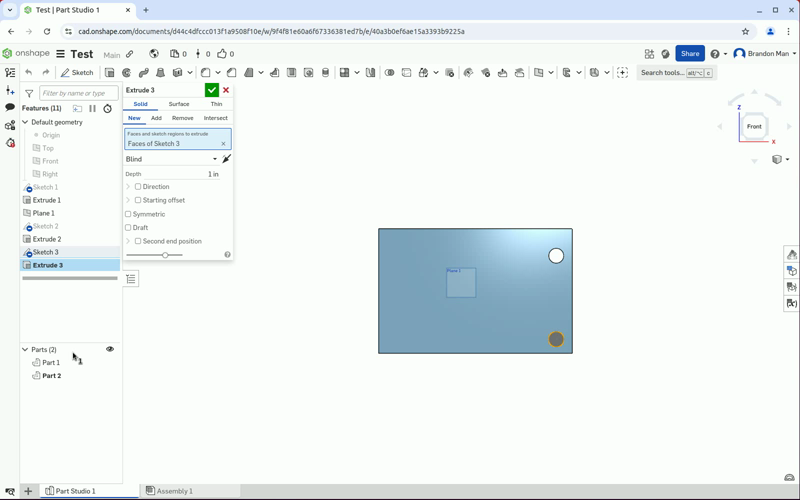
mouse_move(143, 106)
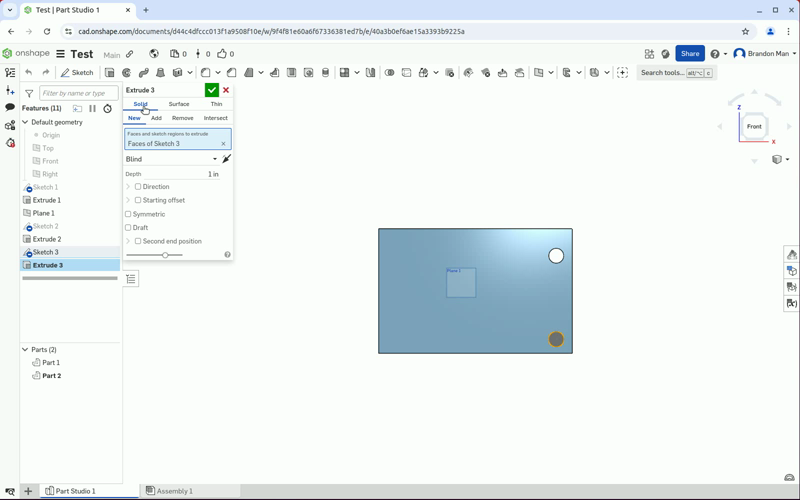
click(143, 106)
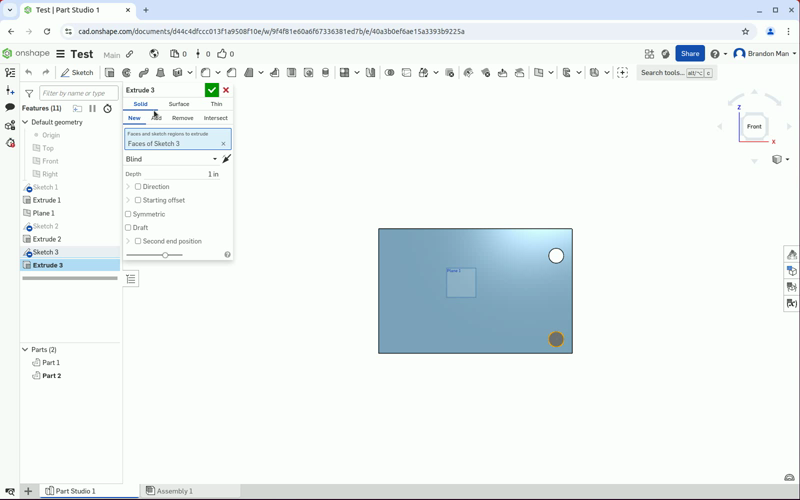
mouse_move(186, 120)
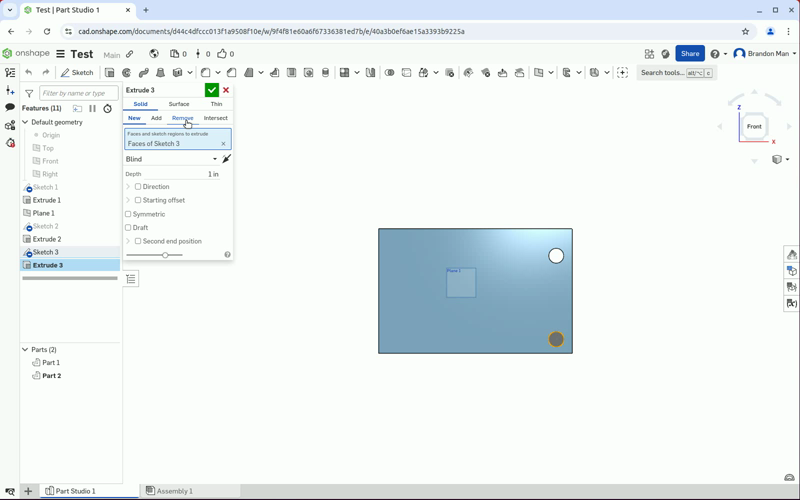
click(186, 120)
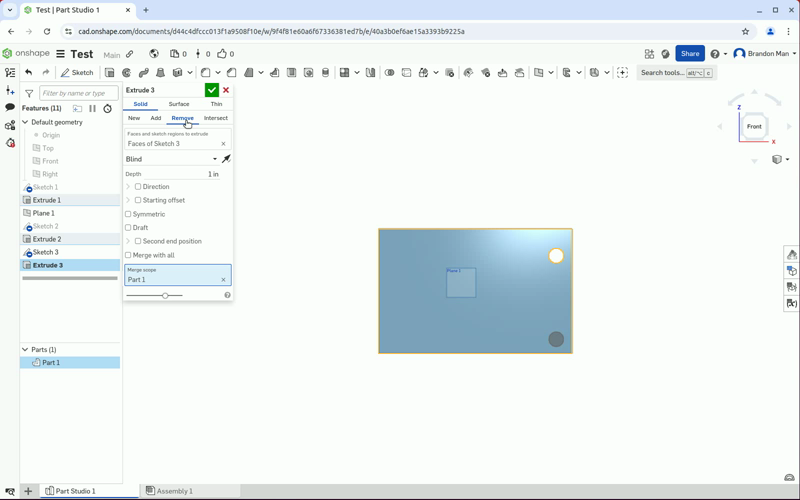
key(tab, 4)
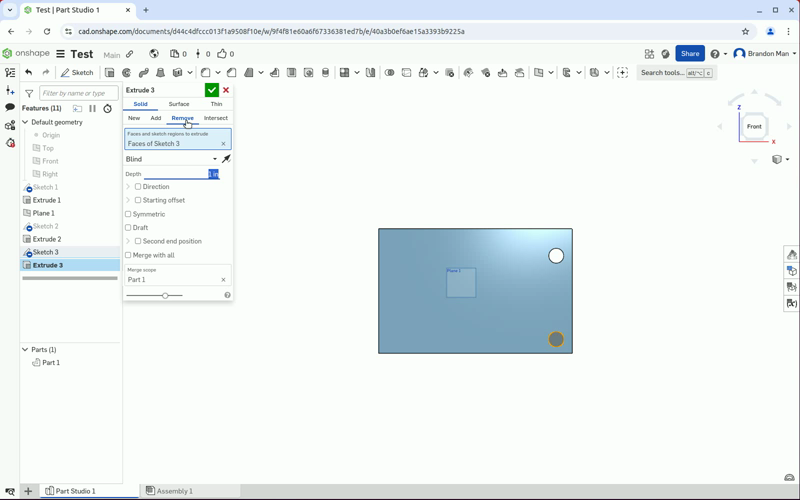
text(14.202)
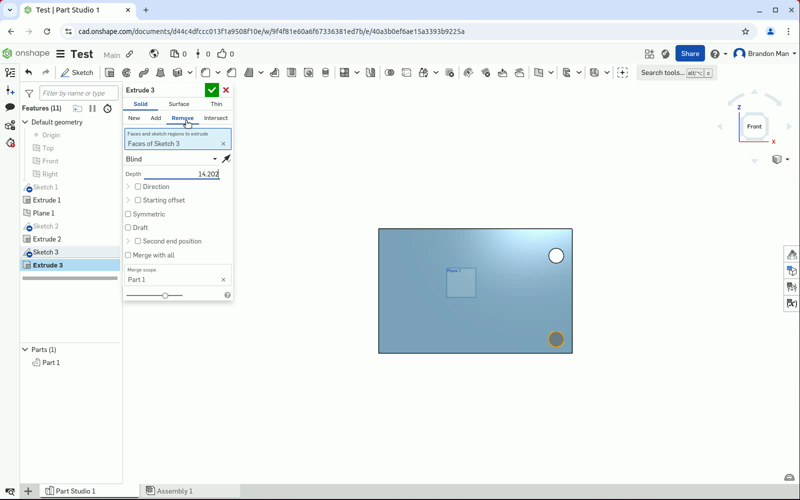
key(tab, 6)
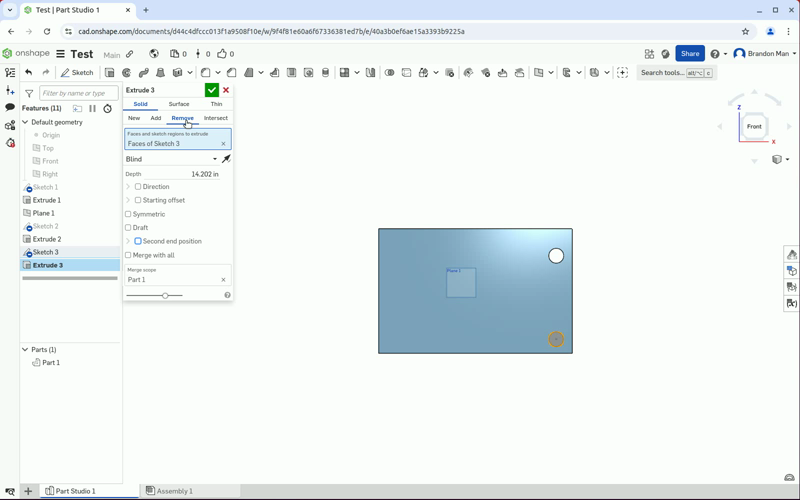
key(space)
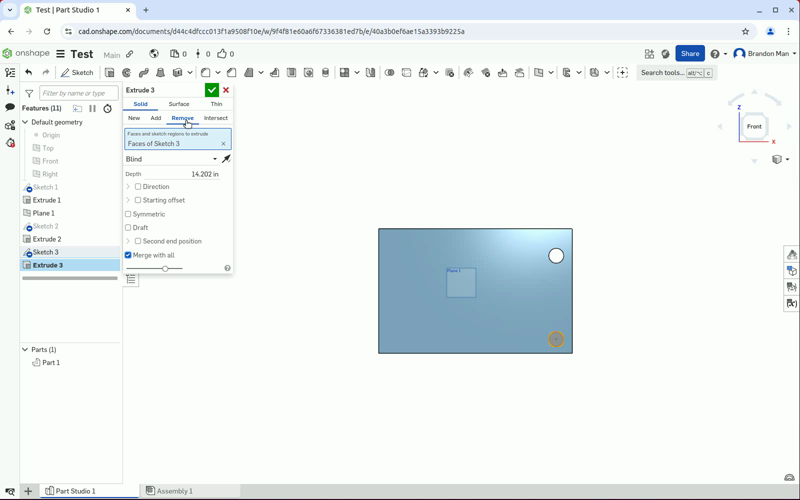
key(enter)
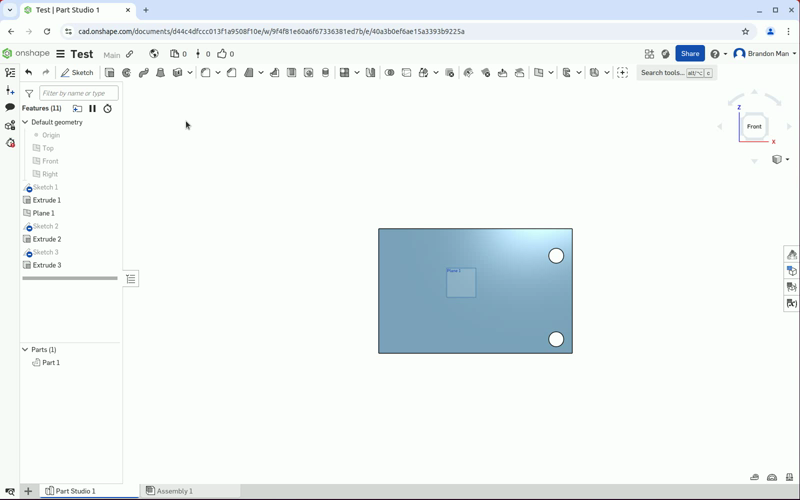
key(shift+h)
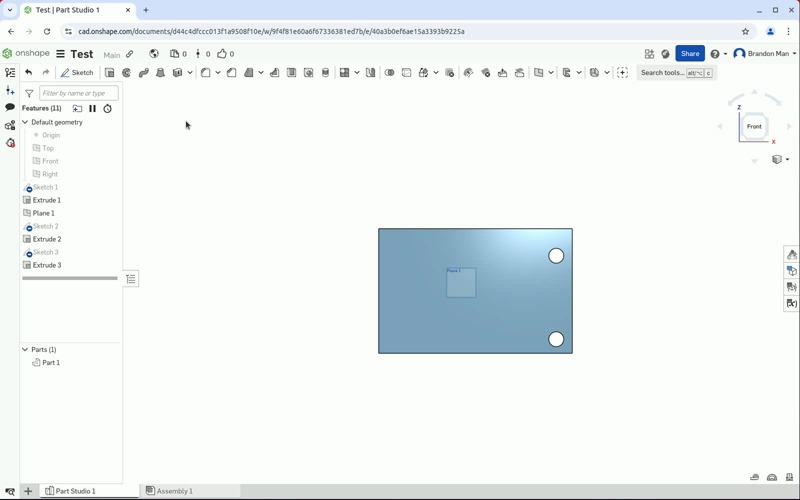
key(shift+h)
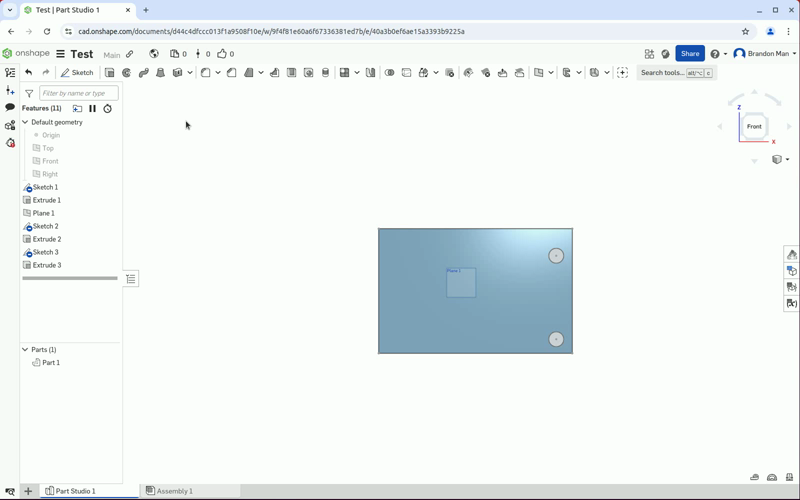
key(shift+7)
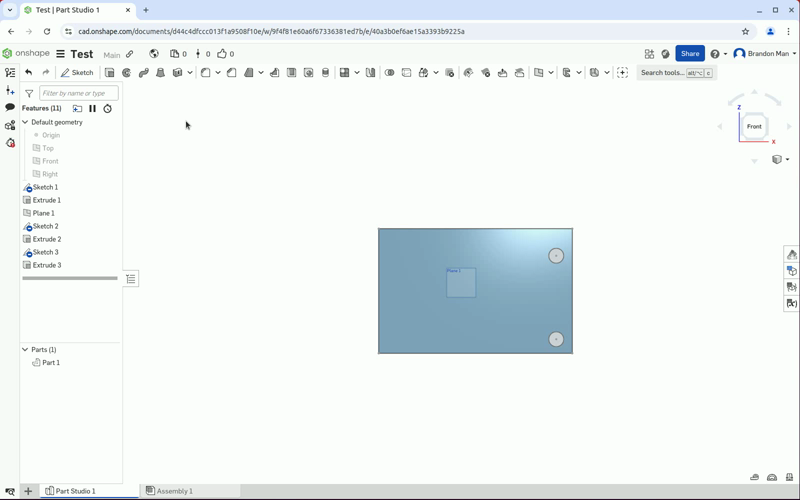
key(left, 2)
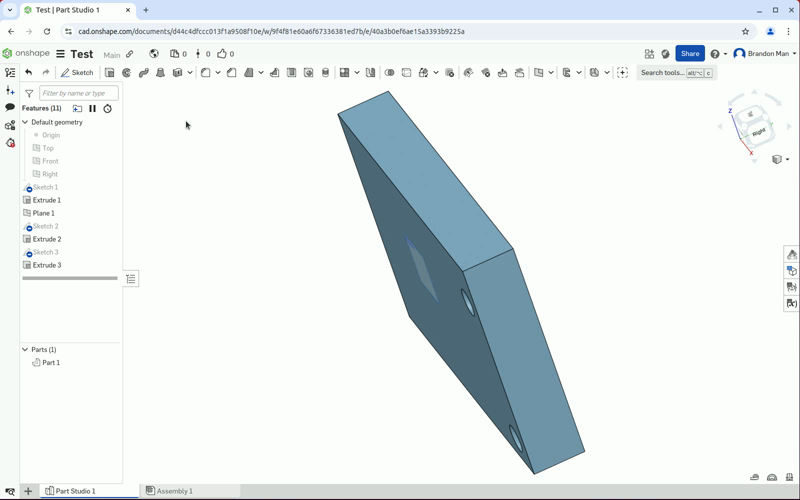
key(down, 2)
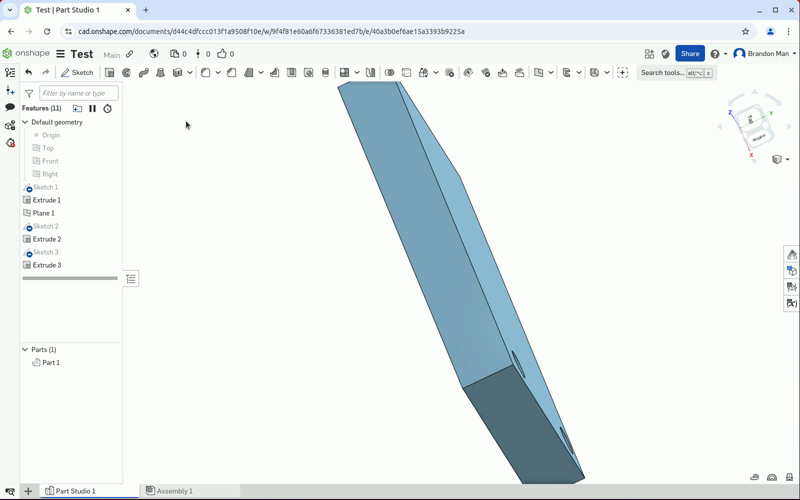
key(up, 2)
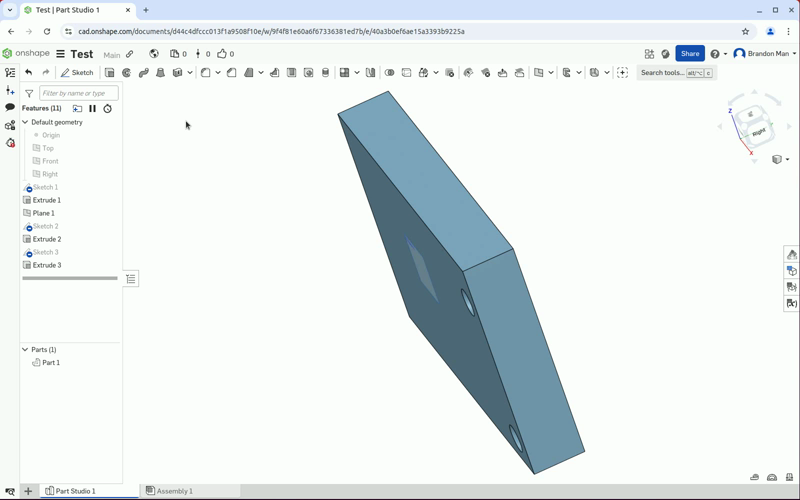
key(right, 2)
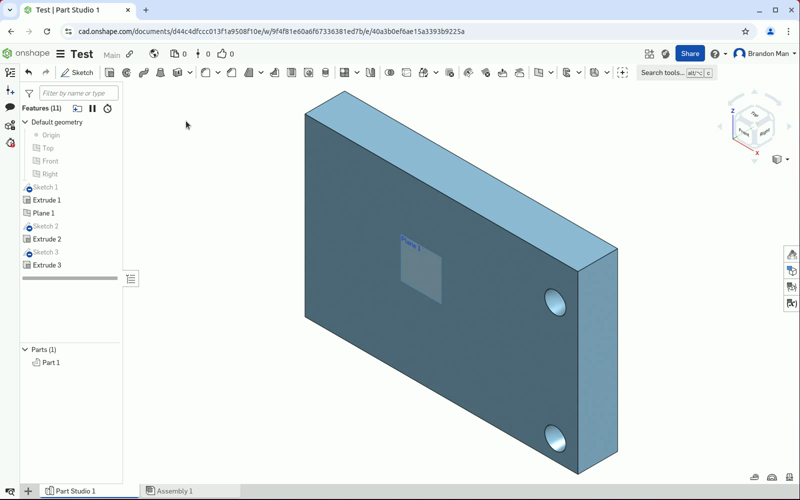
mouse_move(73, 189)
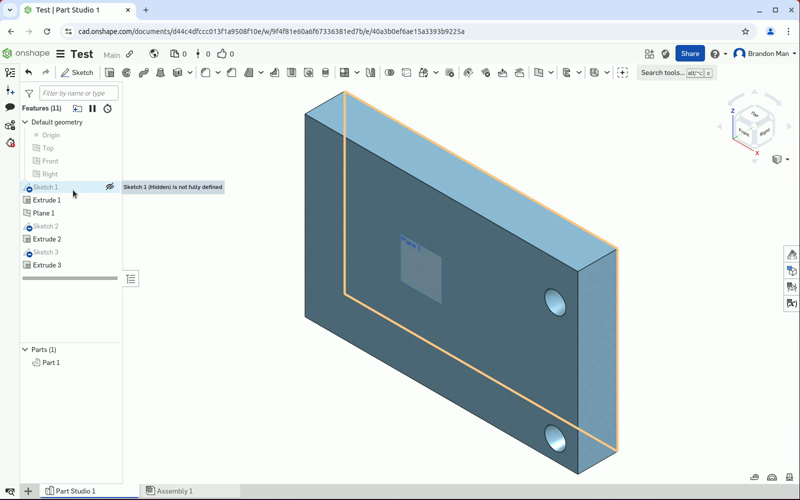
click(73, 189)